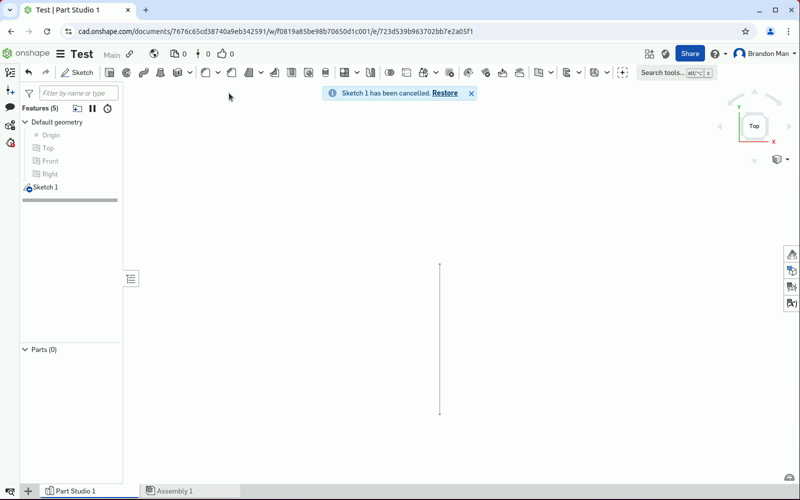
key(shift+h)
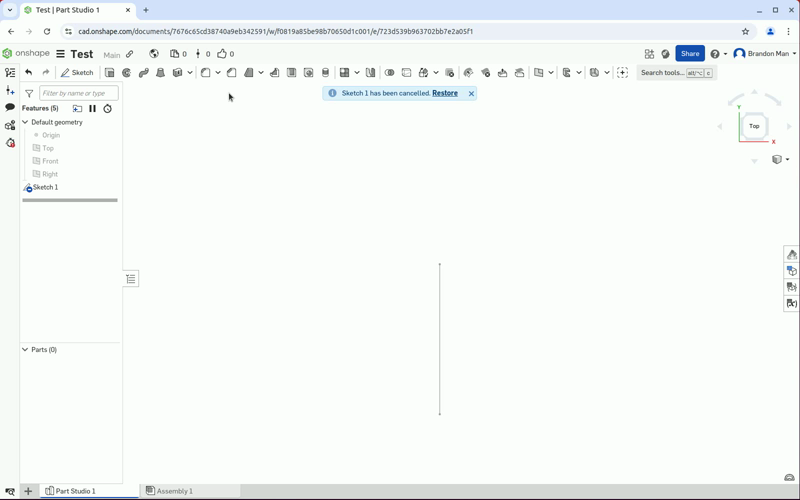
key(shift+s)
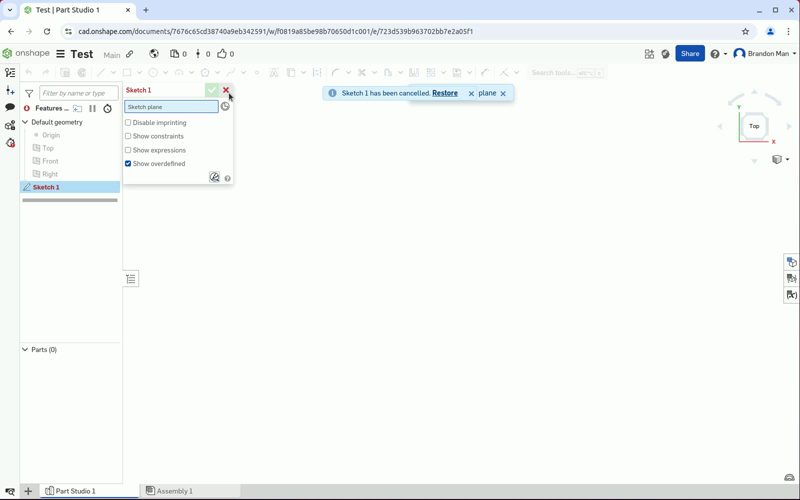
mouse_move(73, 150)
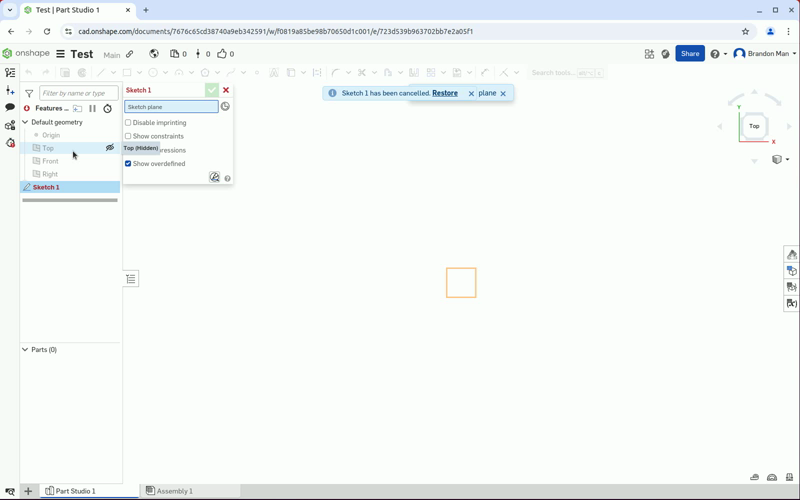
click(73, 150)
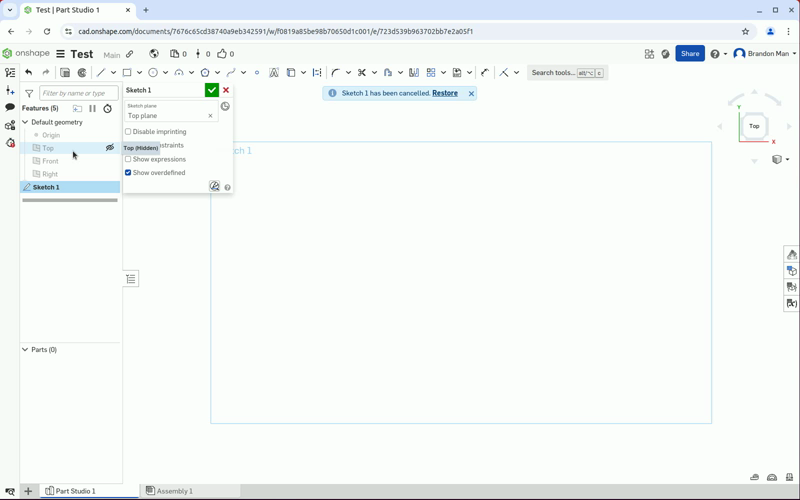
mouse_move(73, 352)
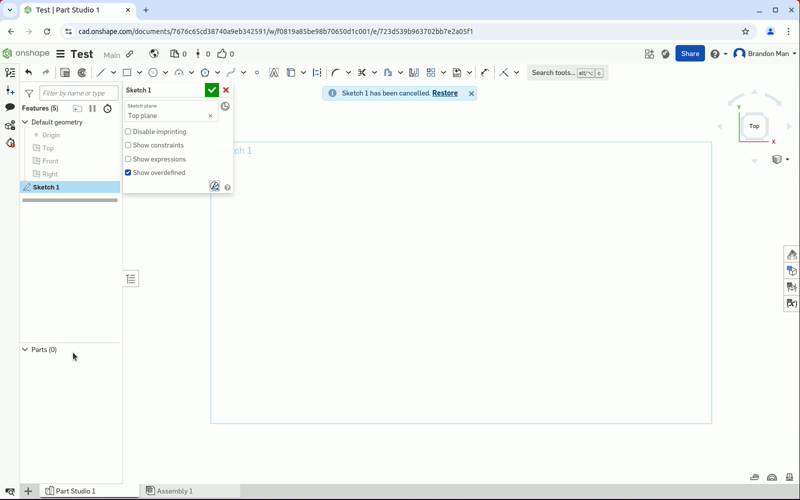
key(y)
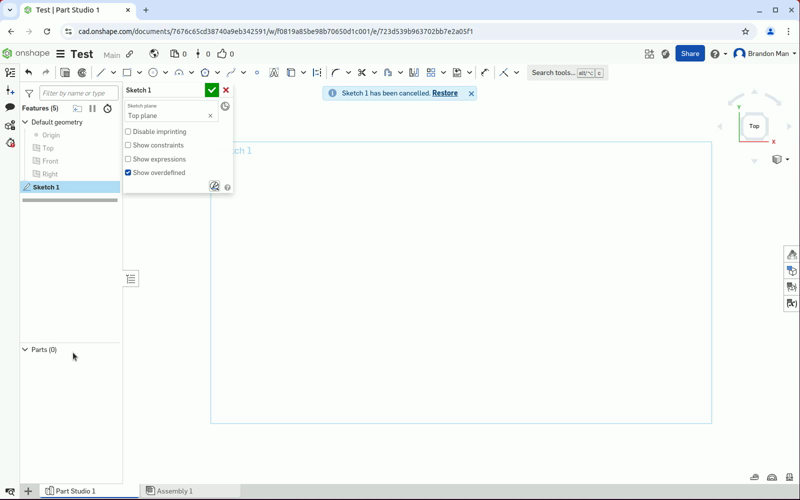
key(l)
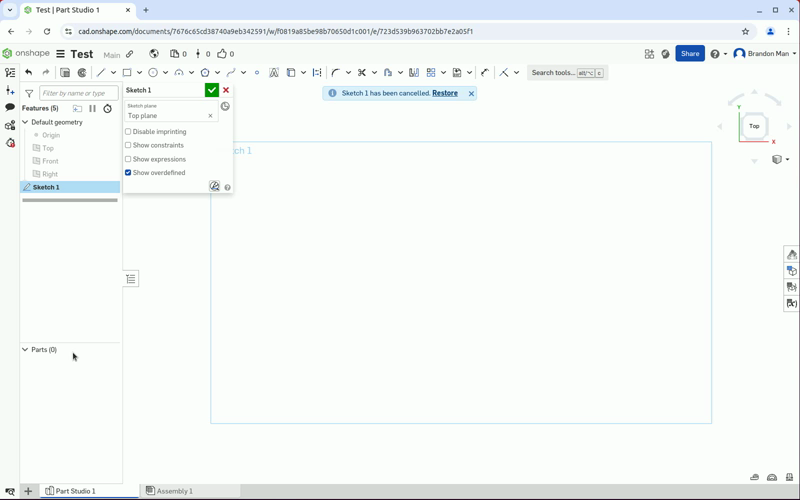
key_down(shift)
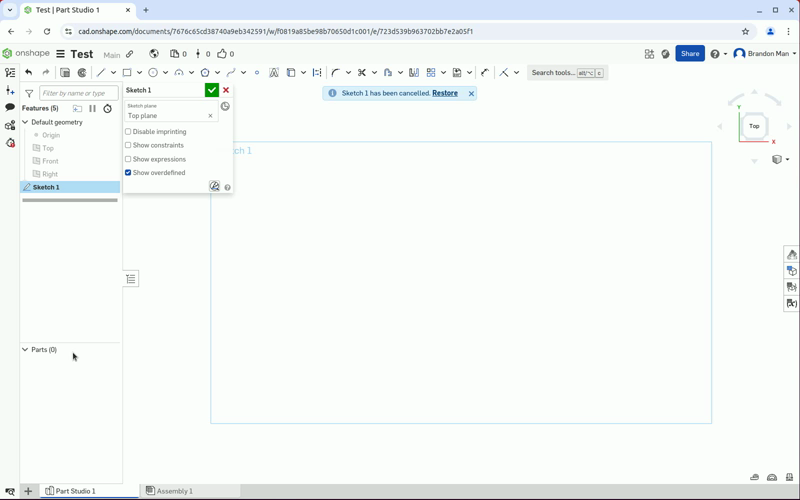
mouse_move(476, 299)
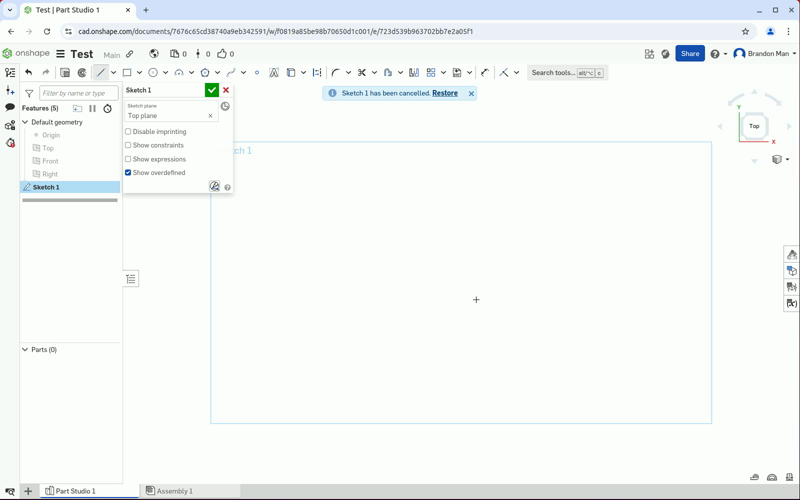
click(476, 299)
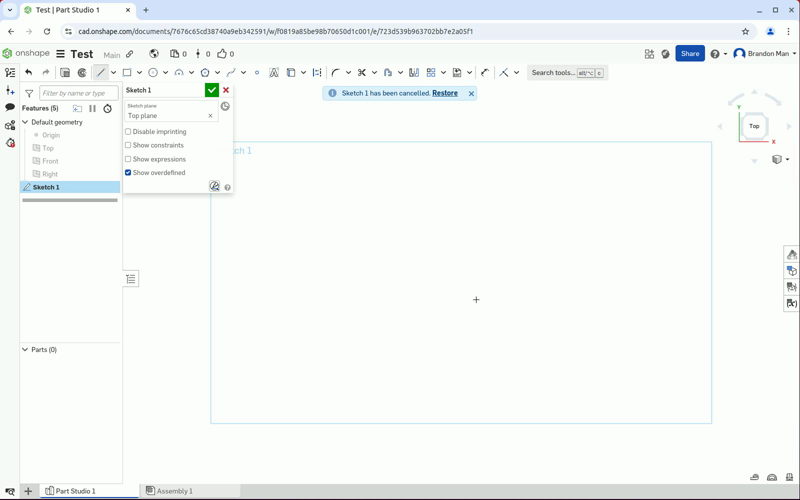
key_up(shift)
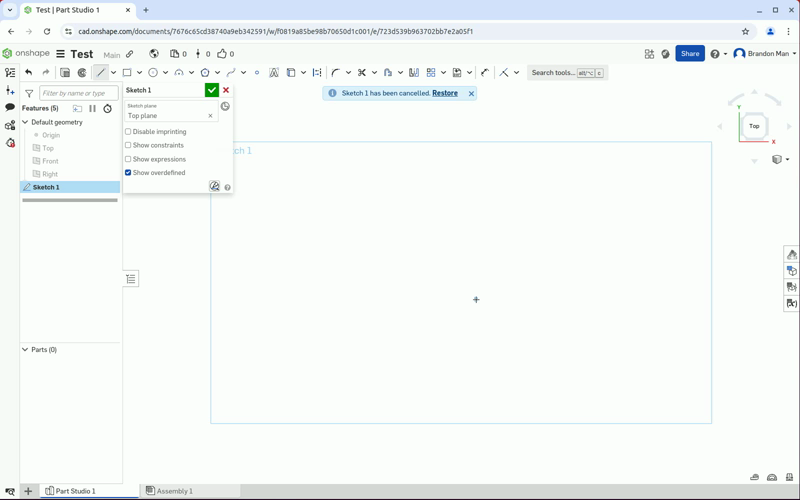
key_down(shift)
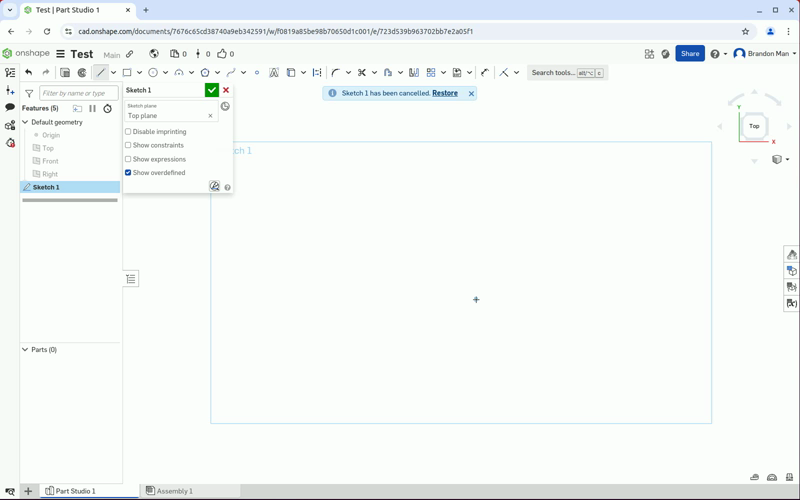
mouse_move(536, 299)
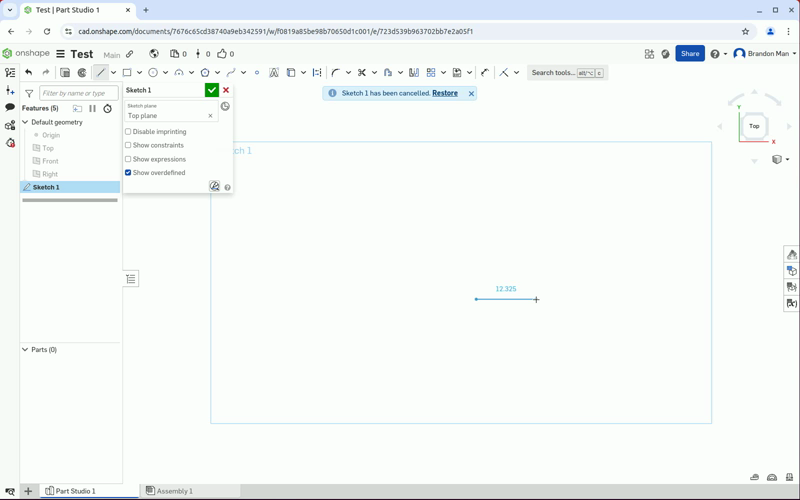
click(536, 299)
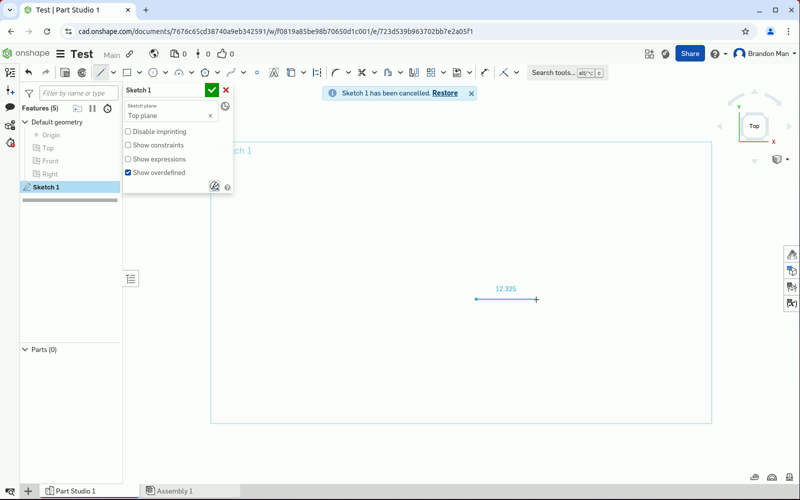
key_up(shift)
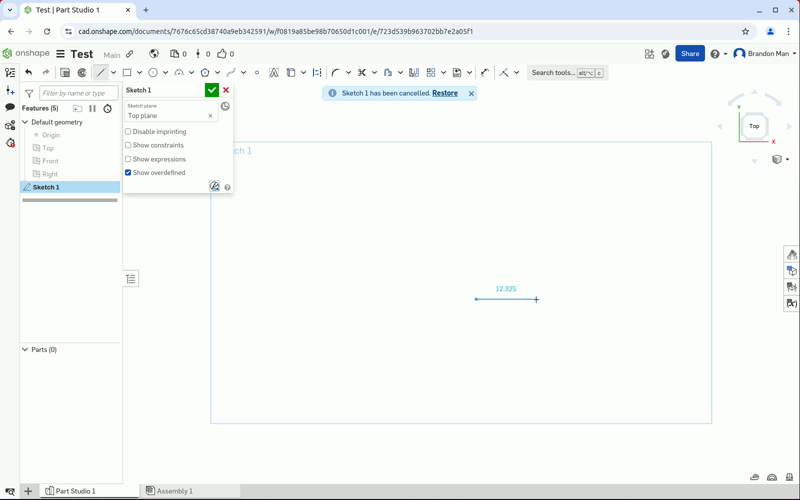
key_down(shift)
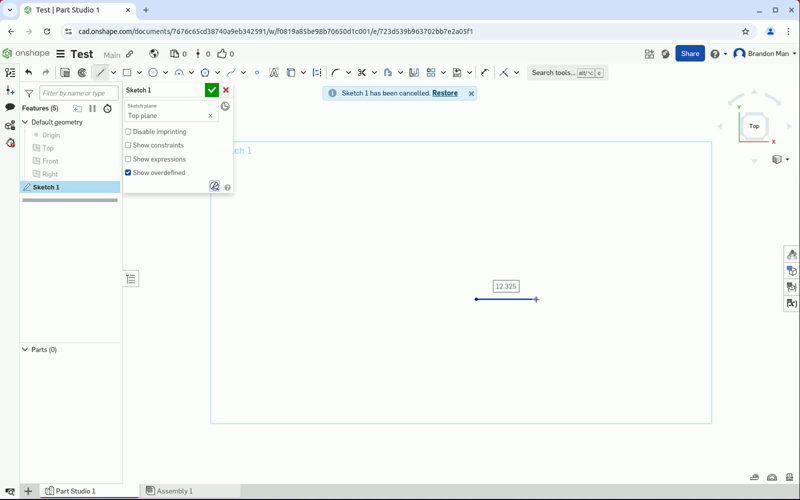
mouse_move(536, 237)
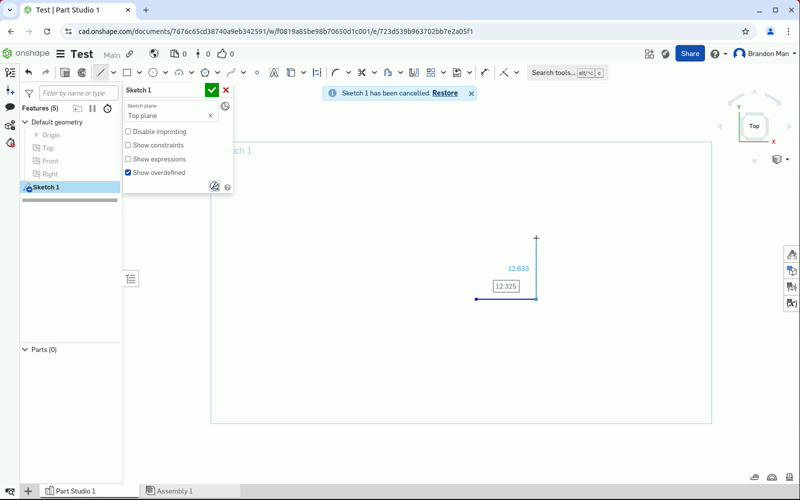
click(536, 237)
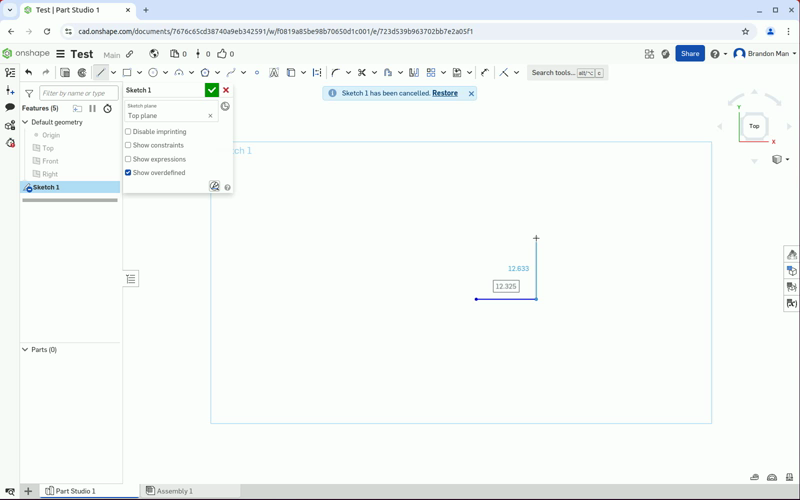
key_up(shift)
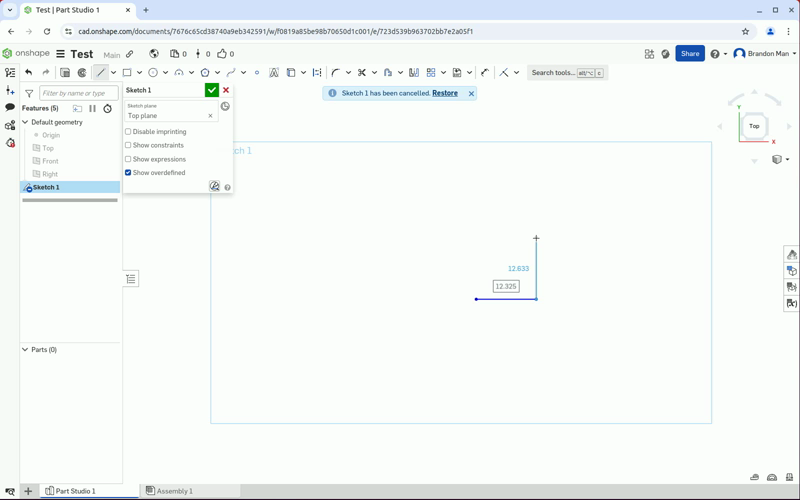
key_down(shift)
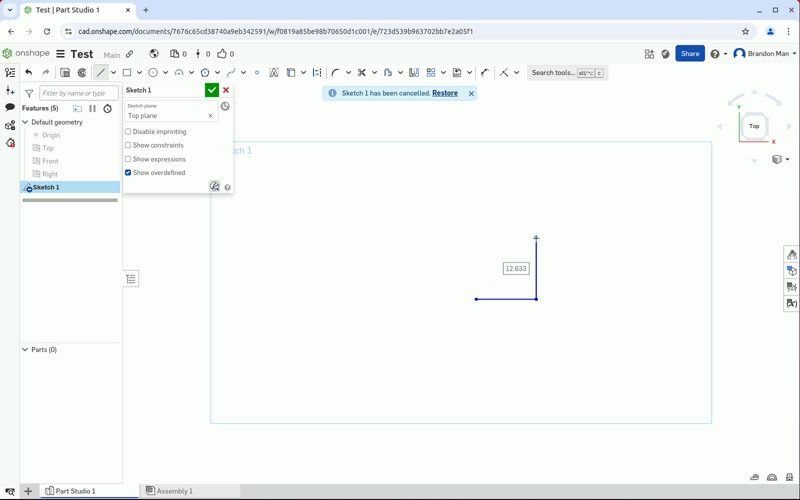
mouse_move(476, 299)
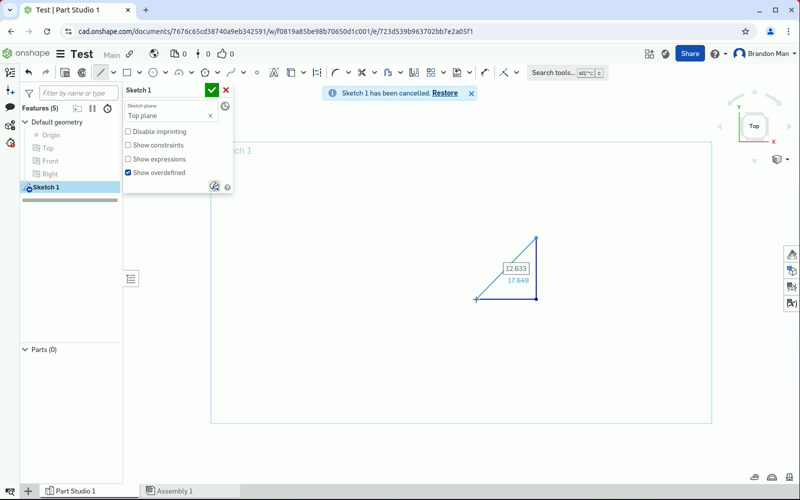
key_up(shift)
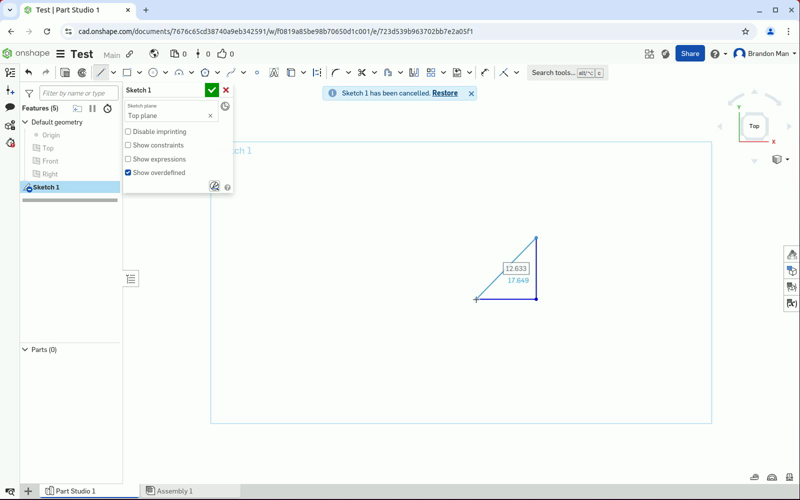
click(476, 299)
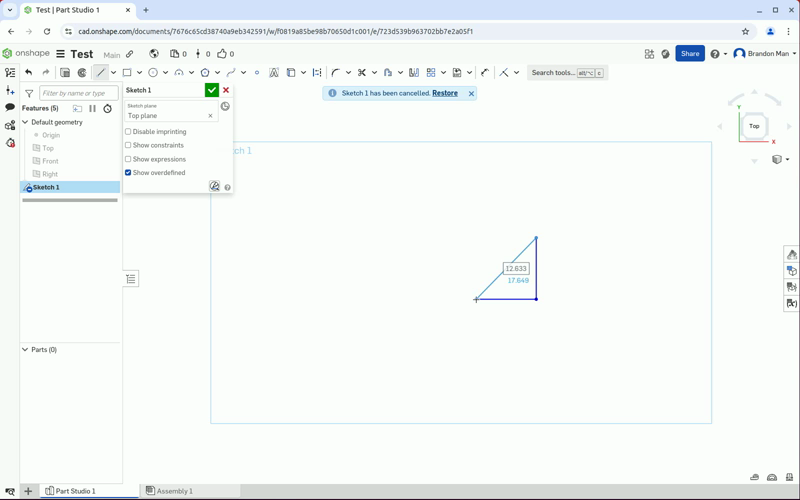
key(esc)
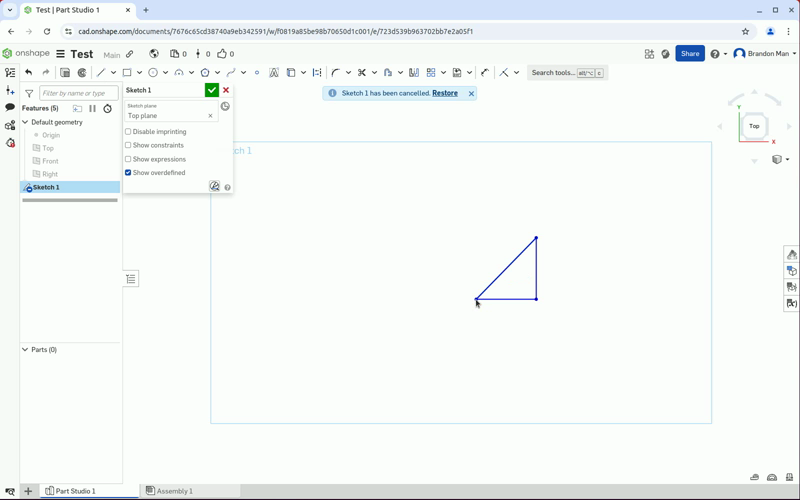
mouse_move(508, 283)
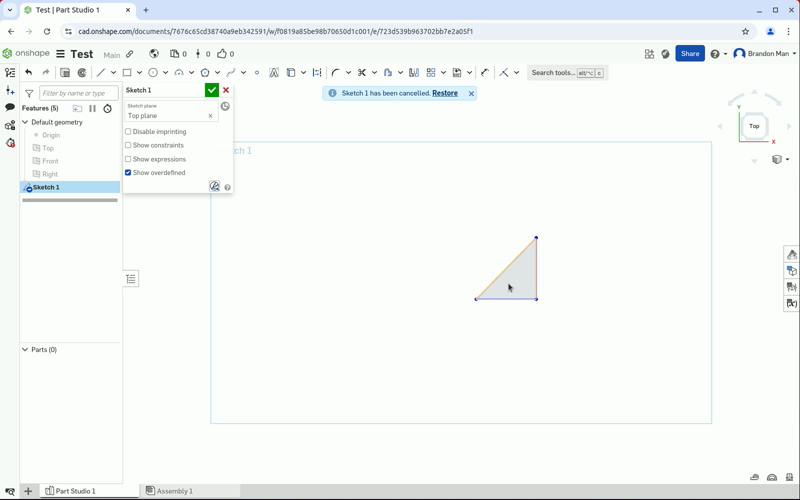
click(508, 283)
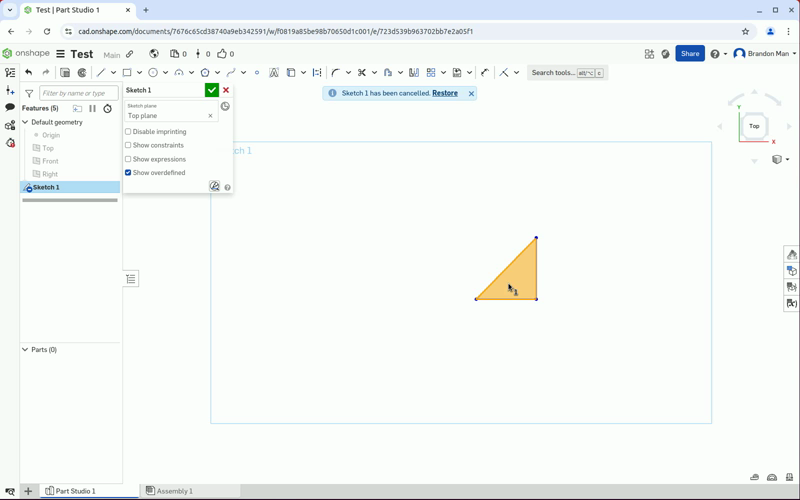
mouse_move(73, 352)
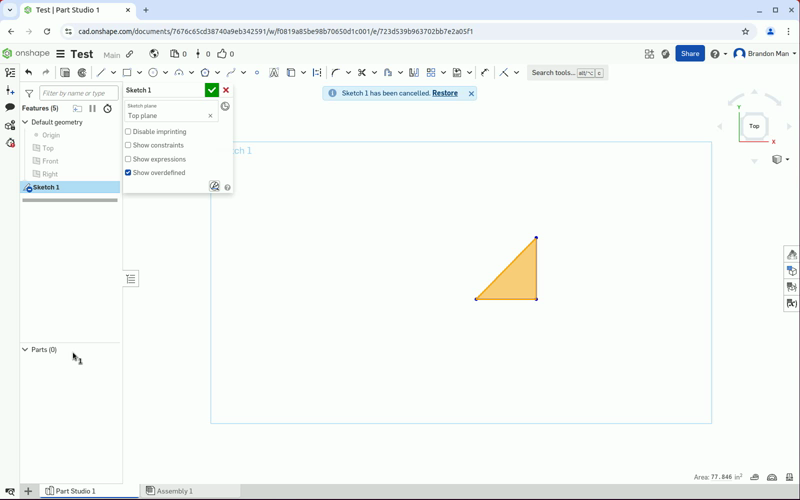
key(shift+y)
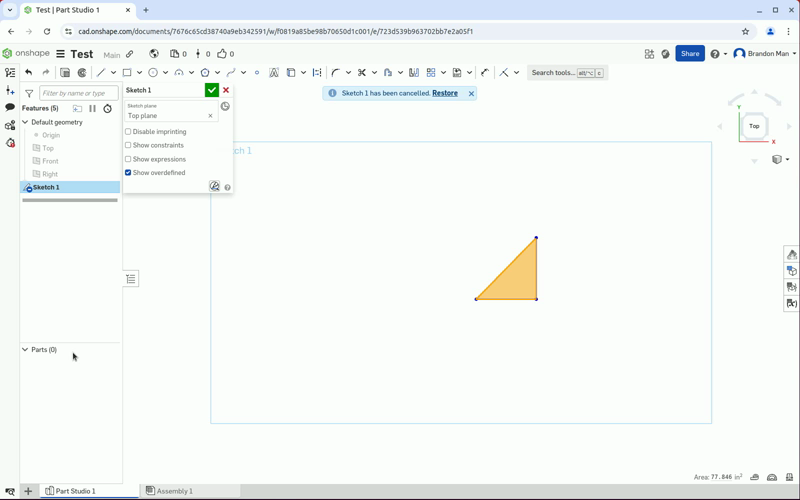
key(shift+e)
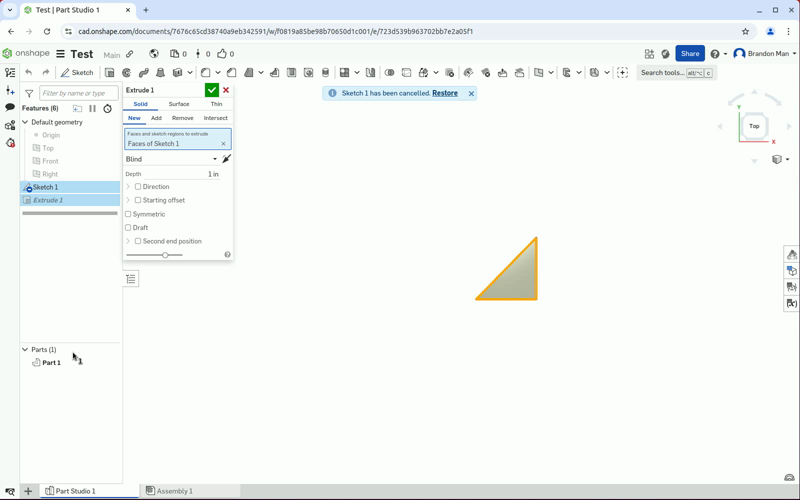
mouse_move(143, 106)
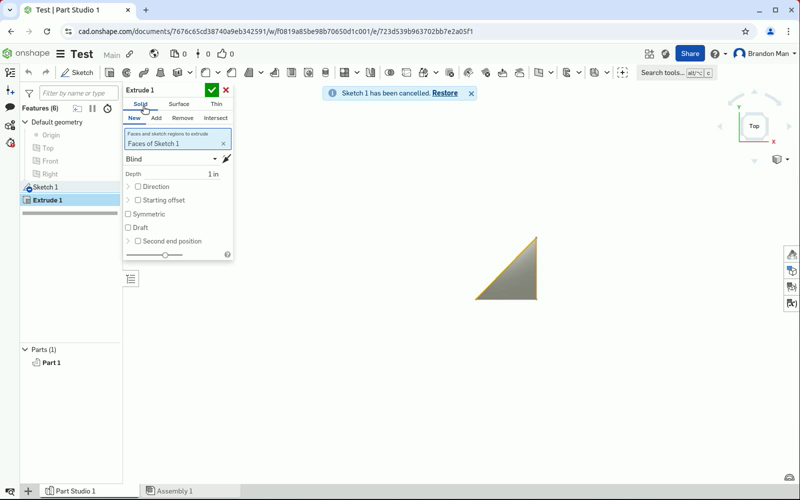
click(143, 106)
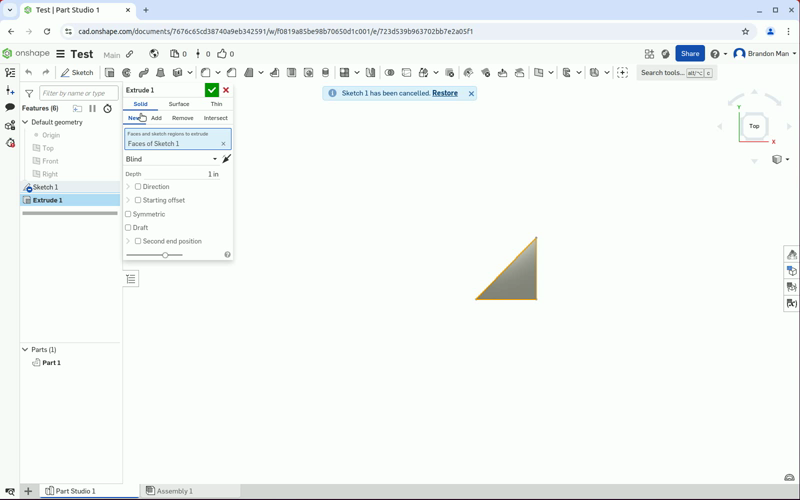
mouse_move(137, 120)
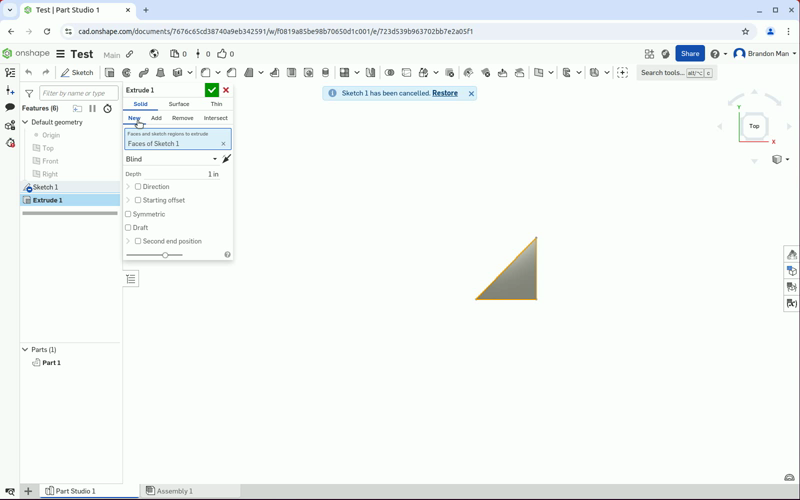
click(137, 120)
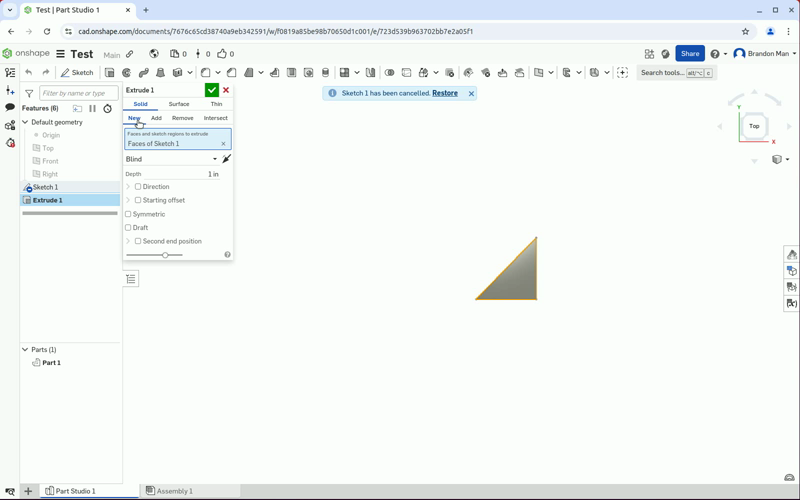
key(tab, 4)
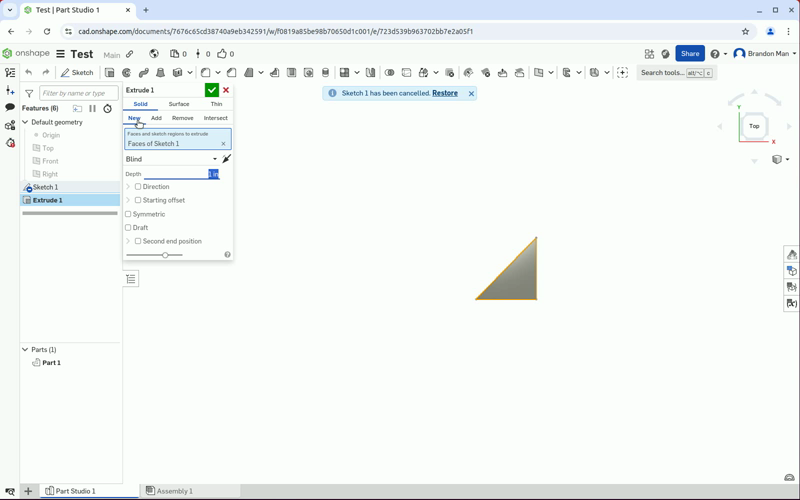
text(0.722)
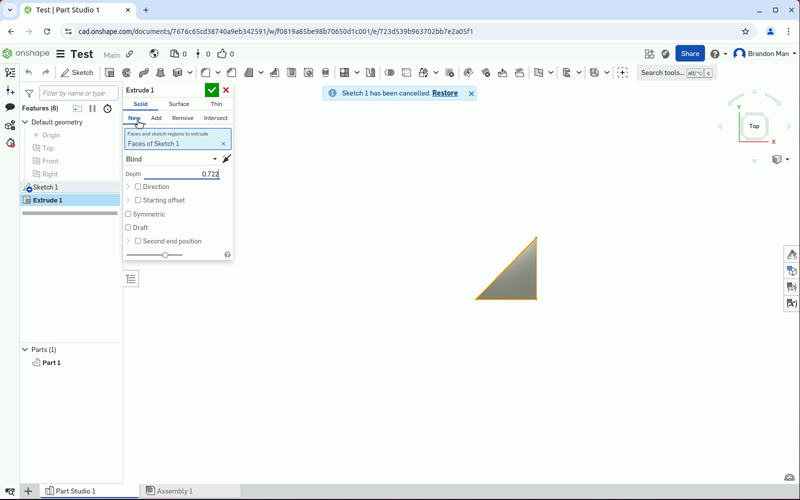
key(enter)
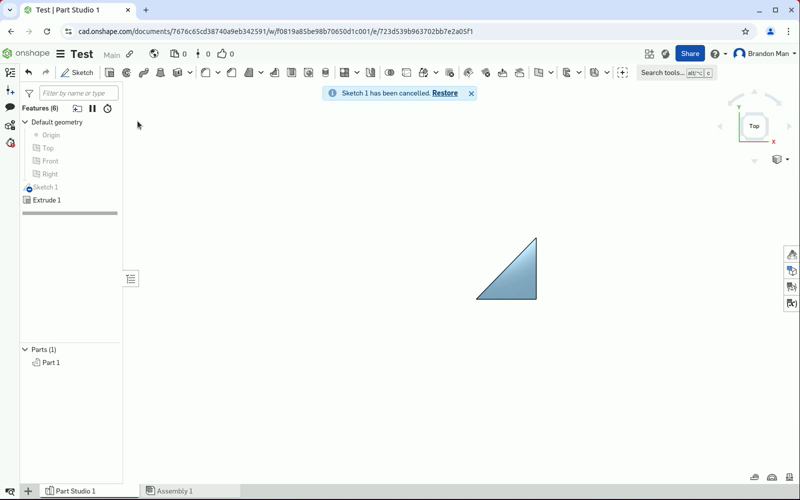
key(shift+h)
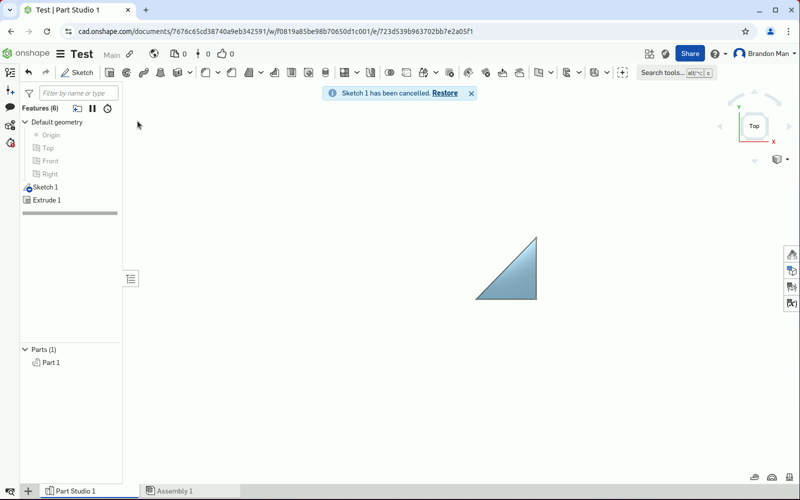
key(shift+h)
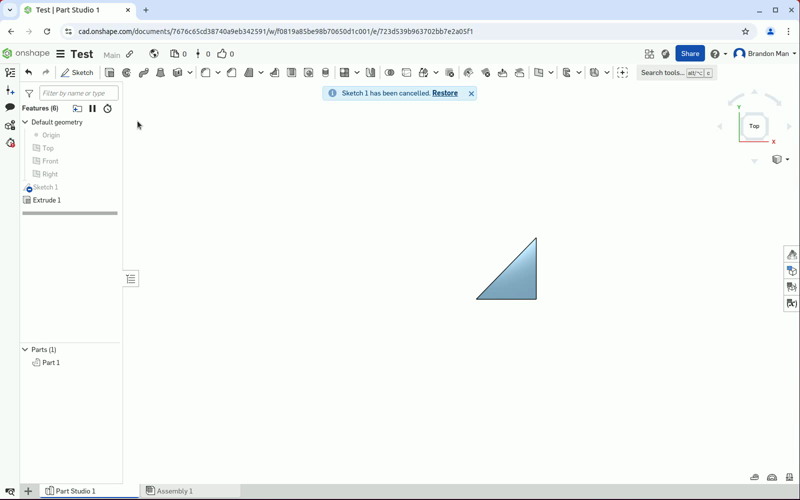
mouse_move(73, 189)
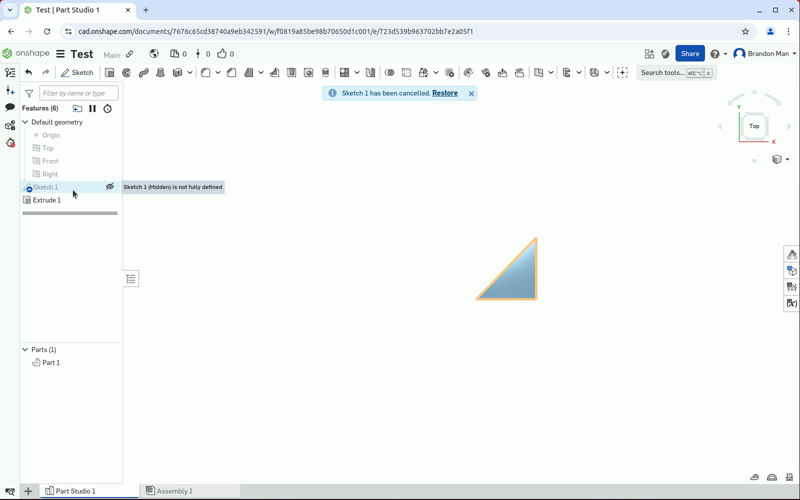
click(73, 189)
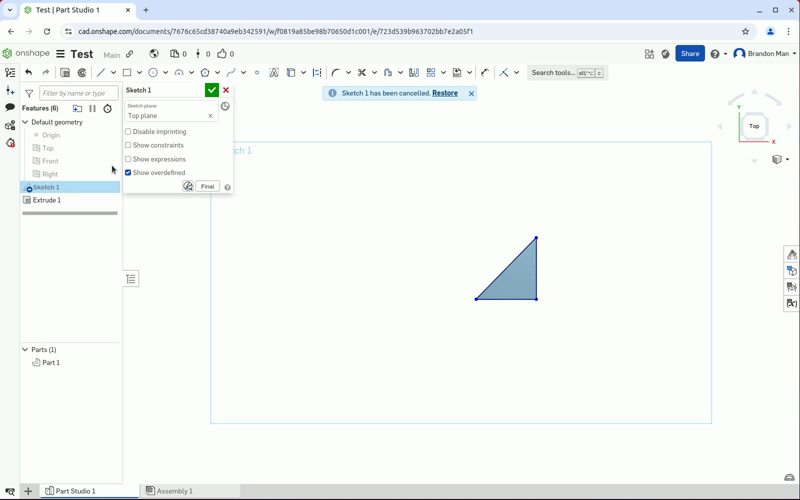
mouse_move(229, 92)
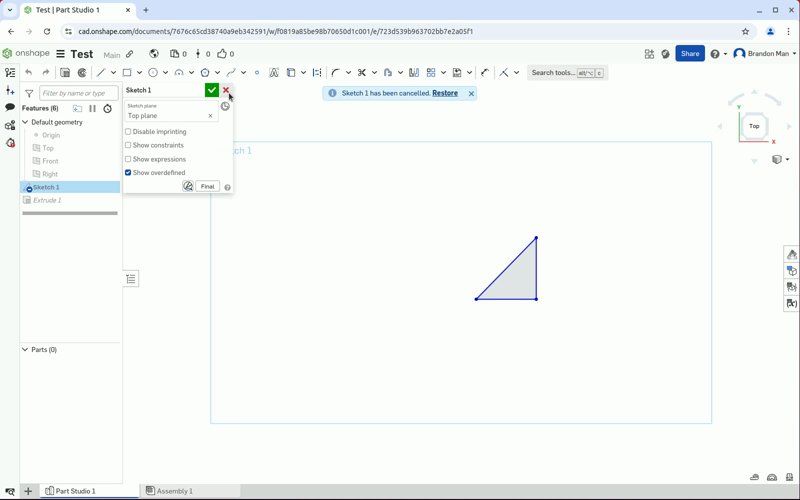
click(229, 92)
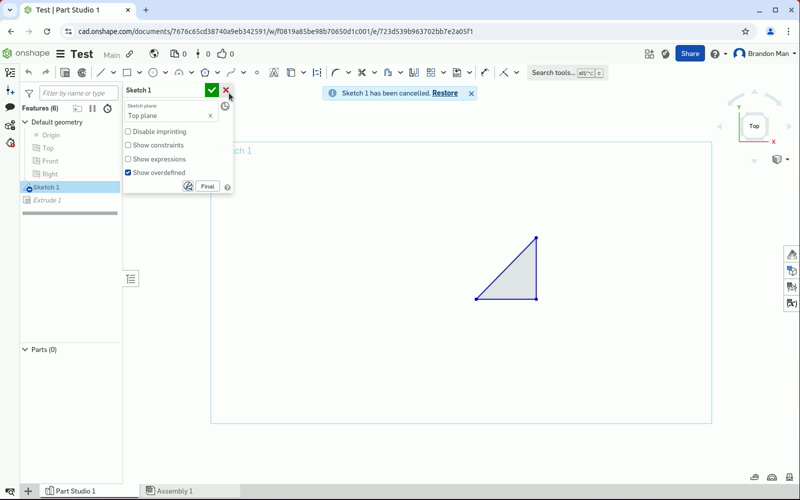
key(shift+s)
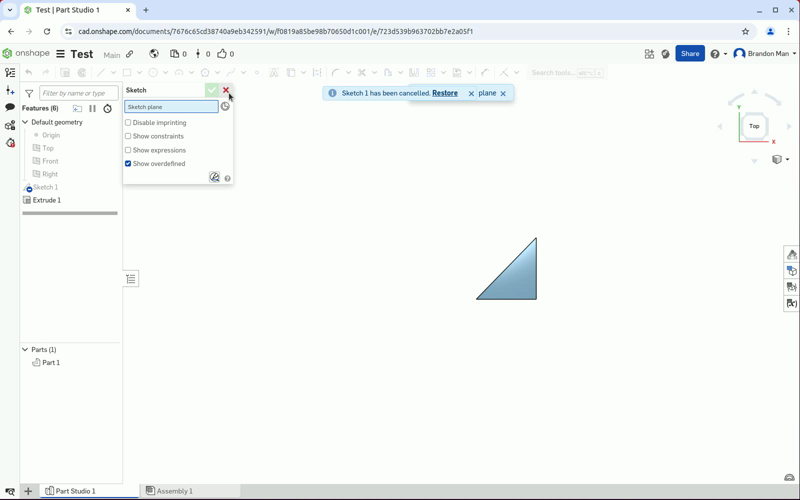
mouse_move(73, 150)
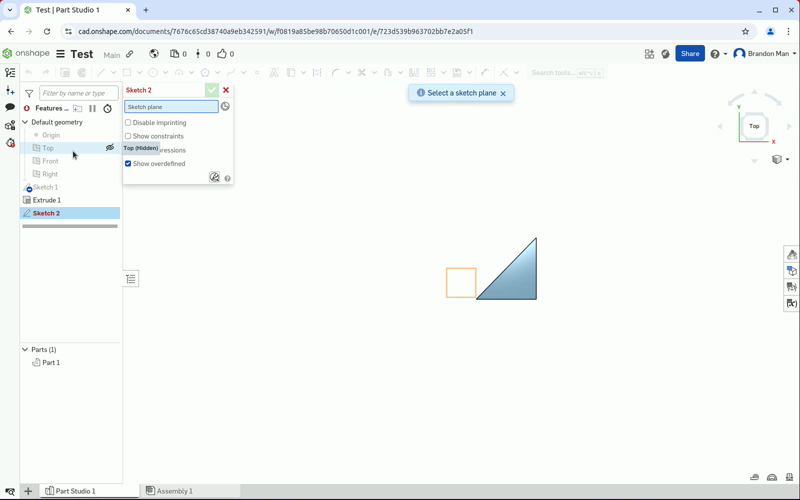
click(73, 150)
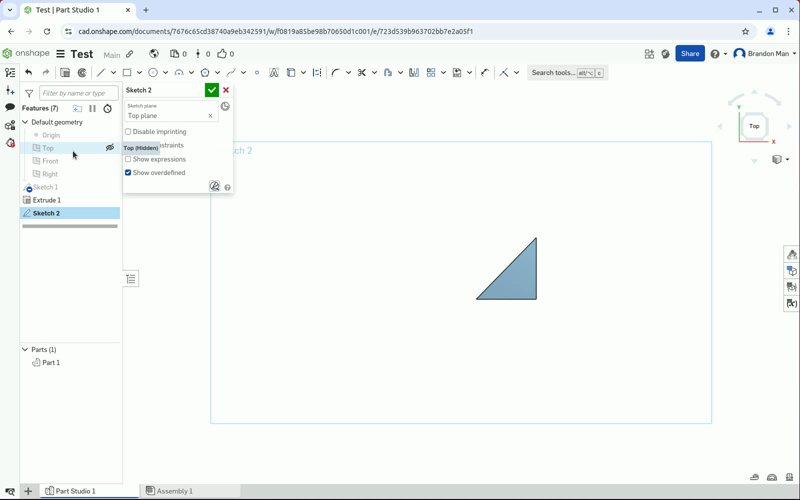
mouse_move(73, 352)
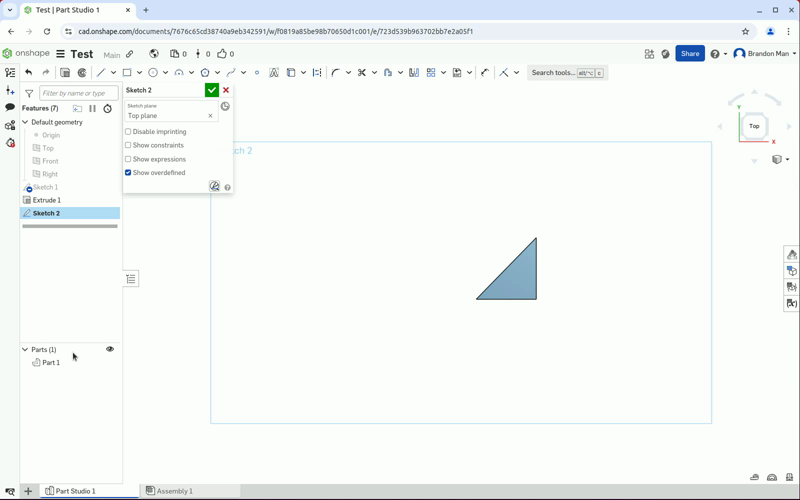
key(y)
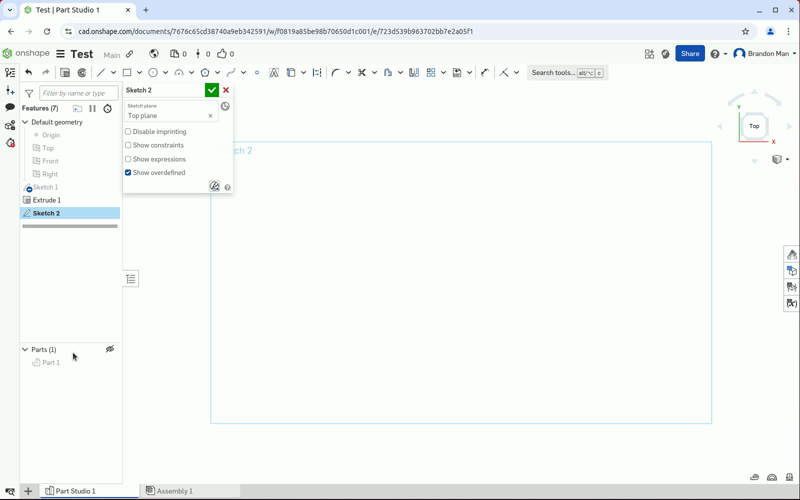
key(l)
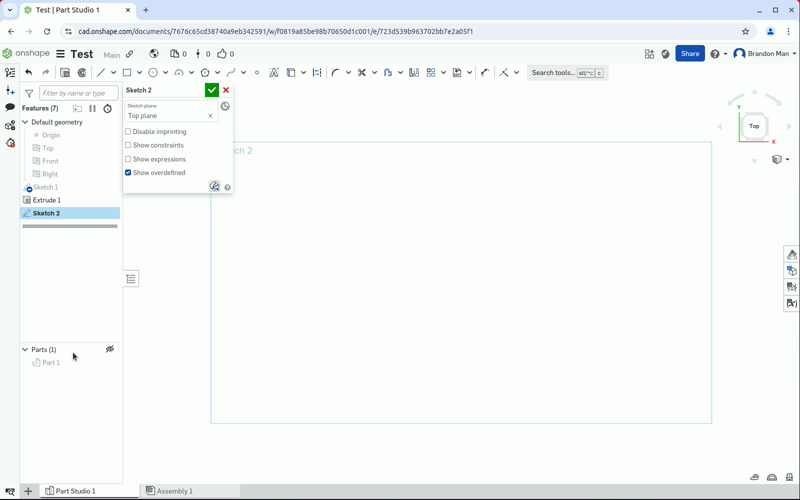
key_down(shift)
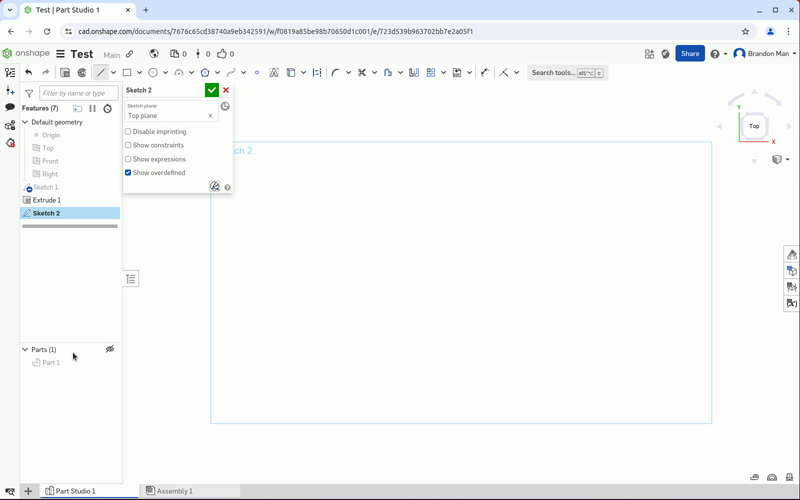
mouse_move(476, 335)
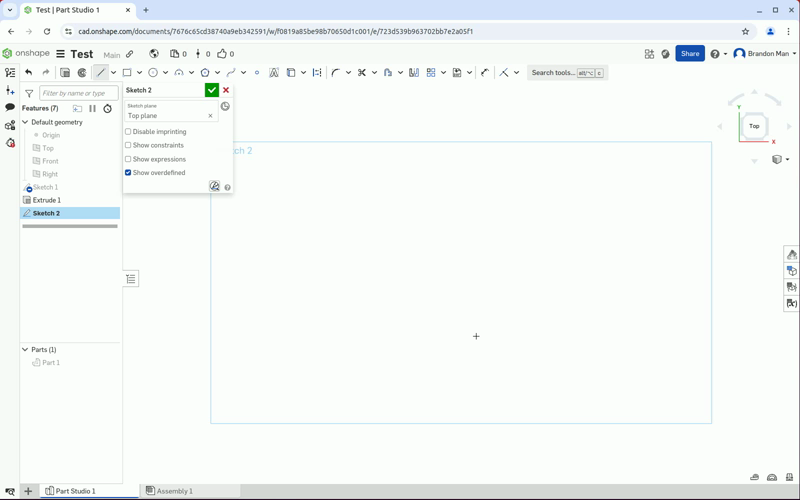
click(476, 335)
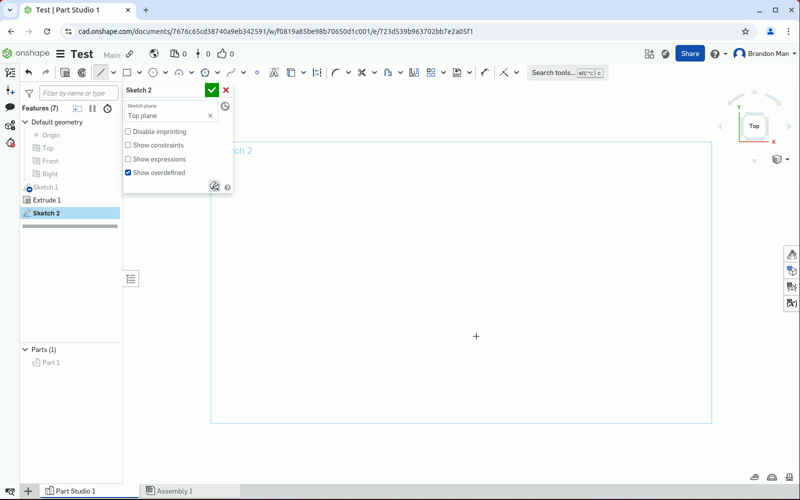
key_up(shift)
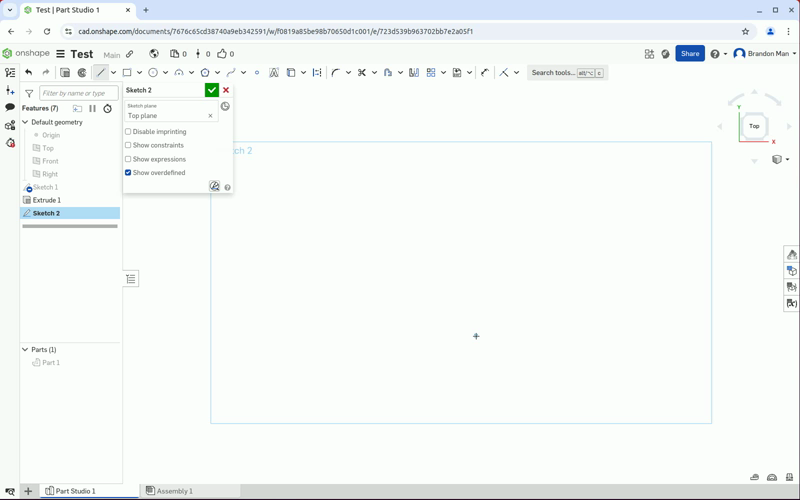
key_down(shift)
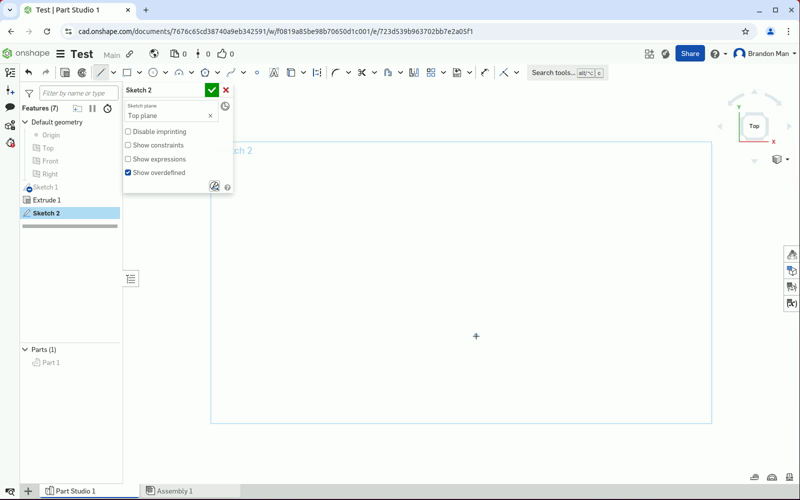
mouse_move(535, 396)
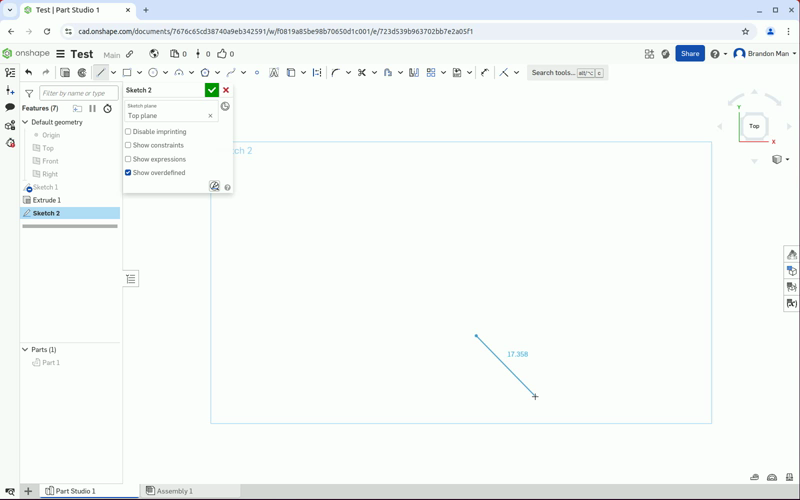
click(535, 396)
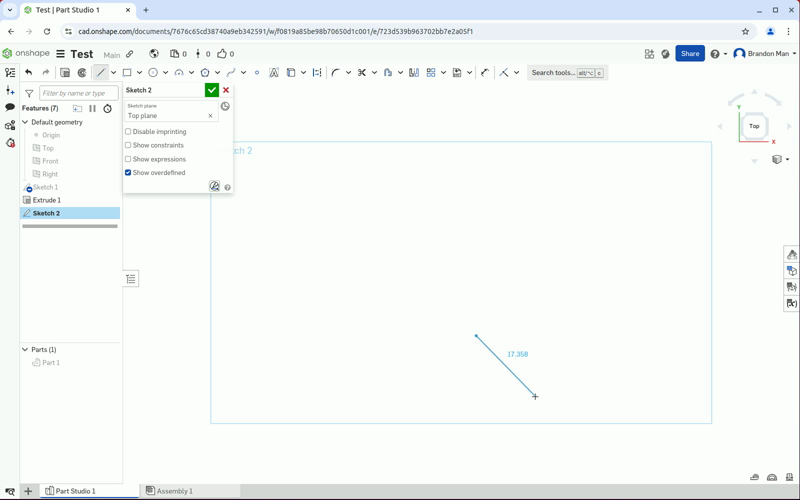
key_up(shift)
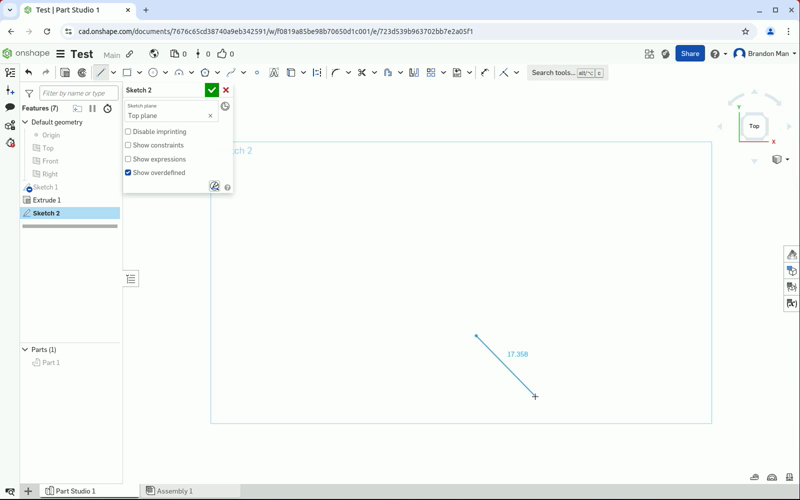
key_down(shift)
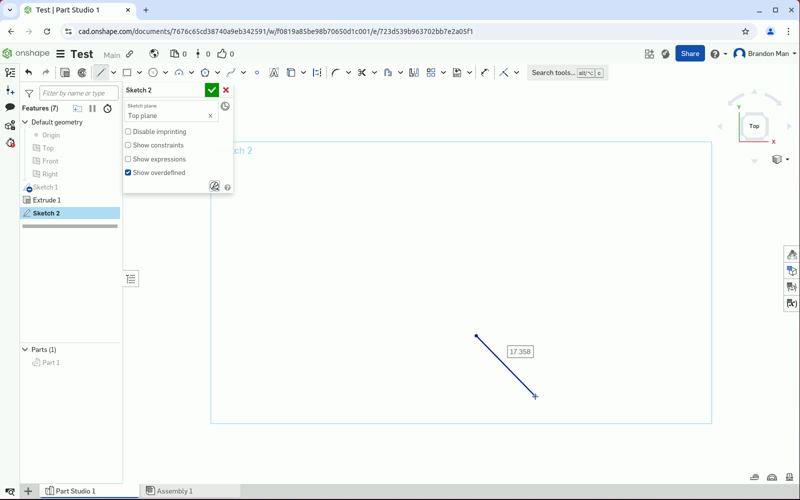
mouse_move(535, 335)
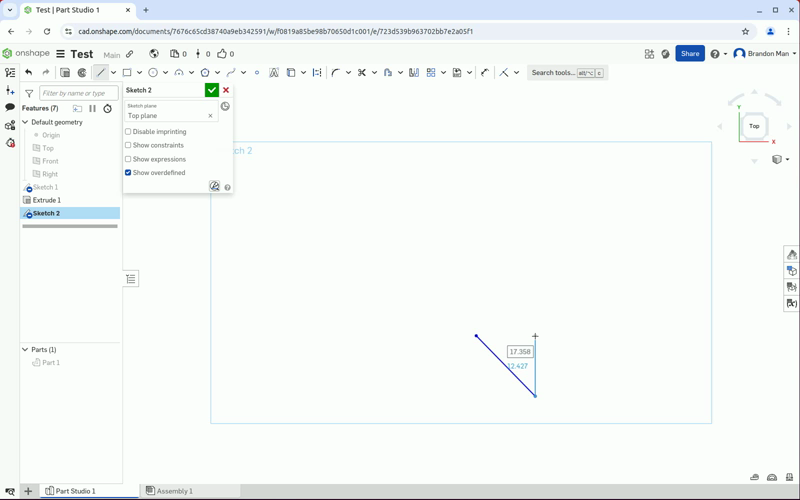
click(535, 335)
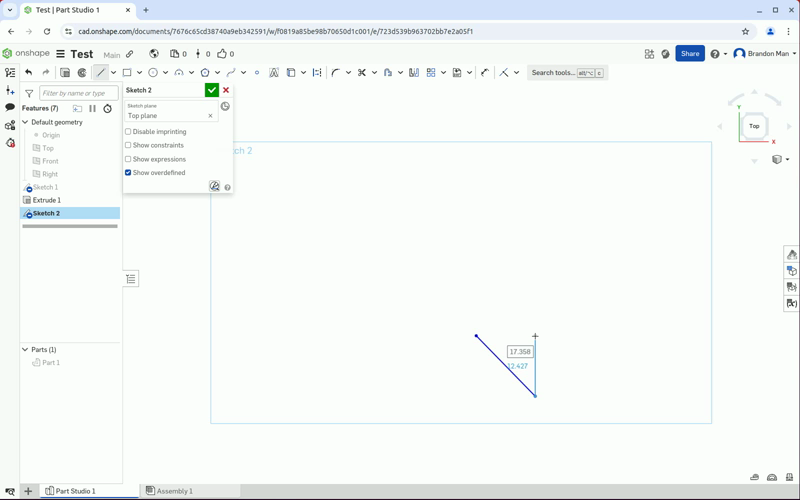
key_up(shift)
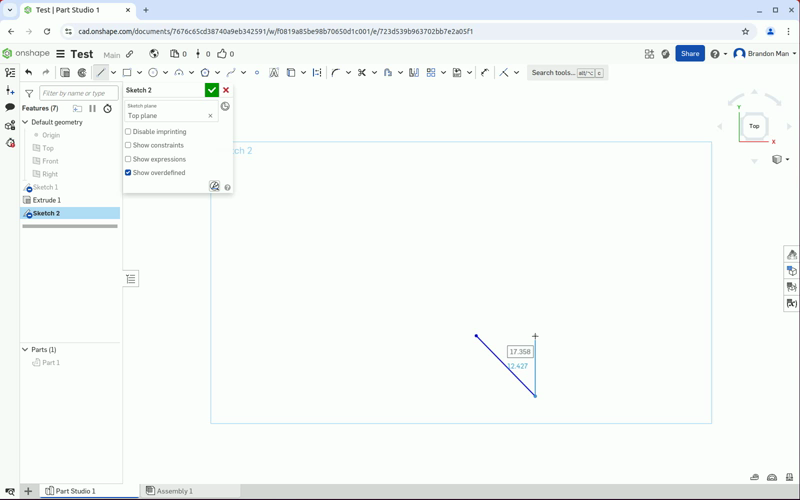
mouse_move(565, 335)
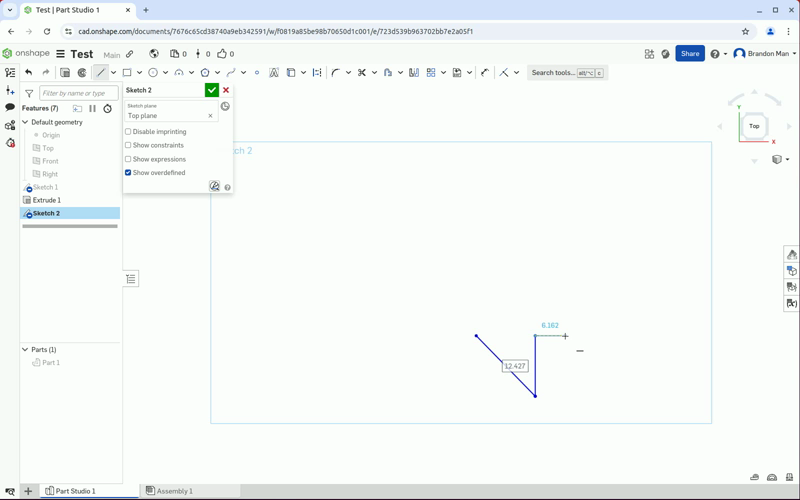
key_down(shift)
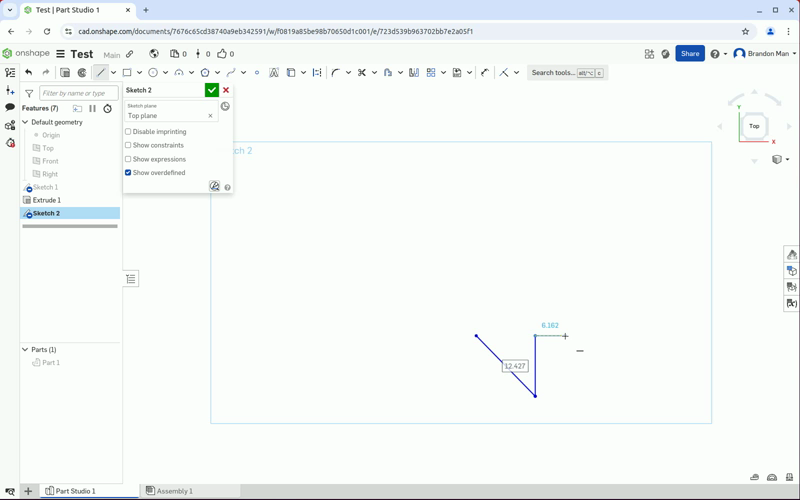
mouse_move(476, 335)
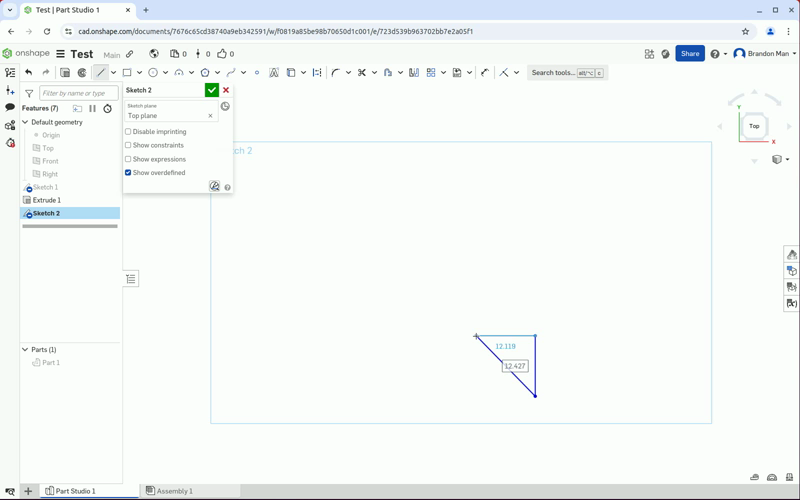
key_up(shift)
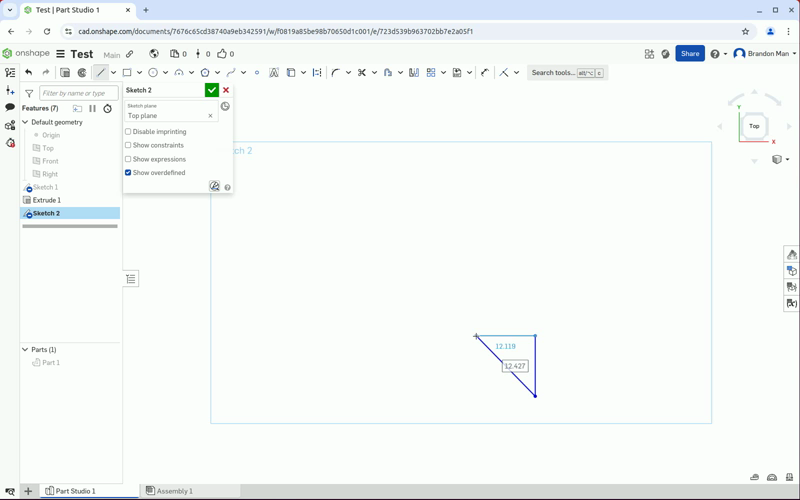
click(476, 335)
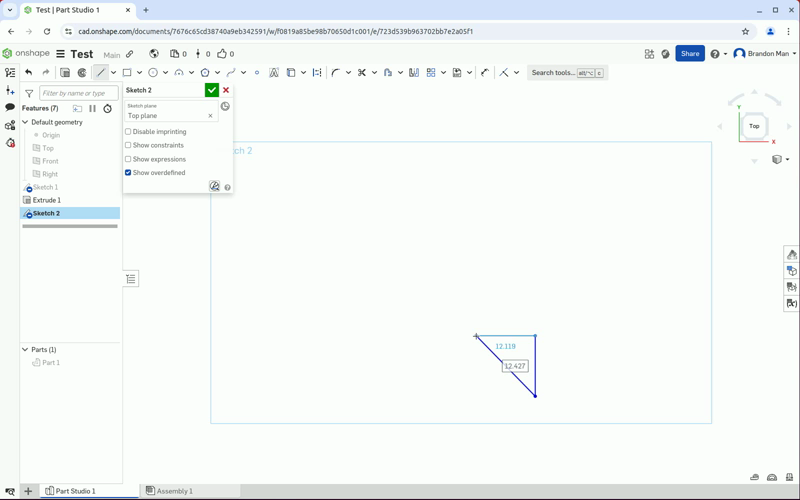
key(esc)
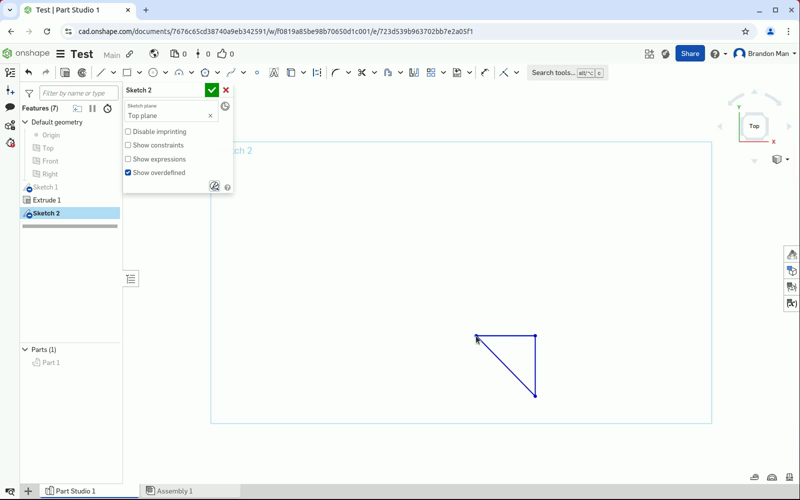
mouse_move(524, 369)
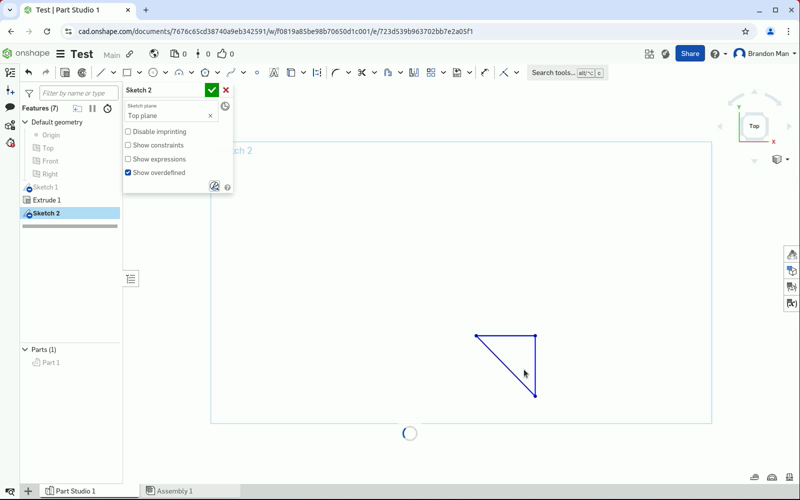
scroll(6)
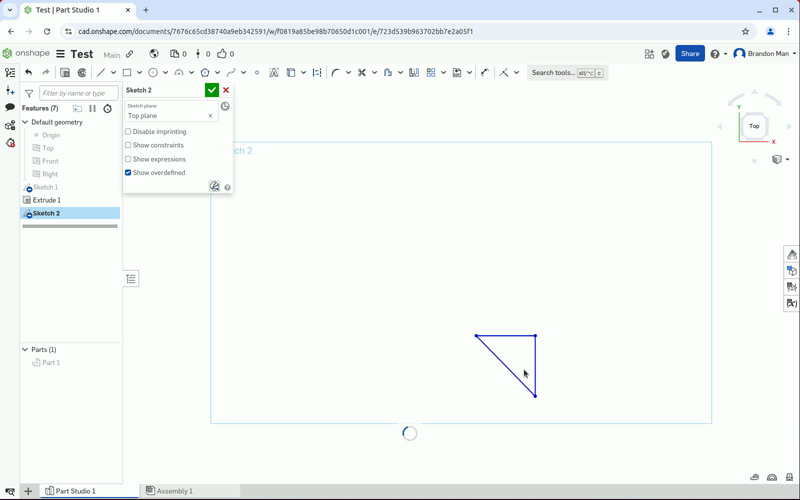
scroll(6)
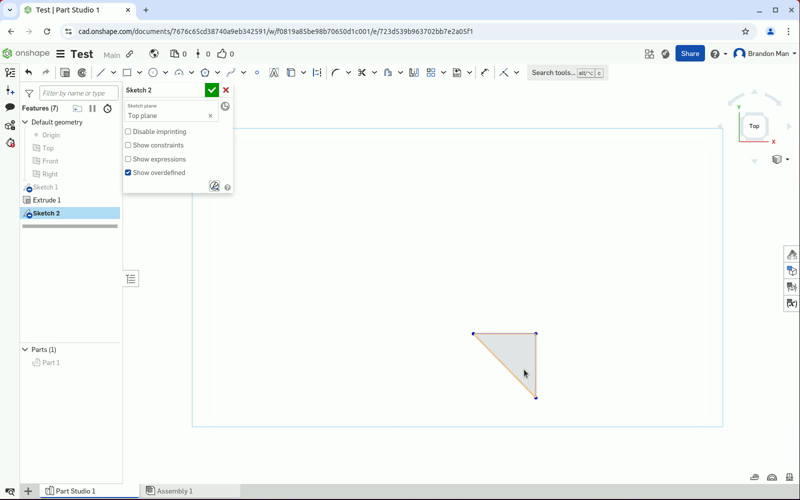
scroll(6)
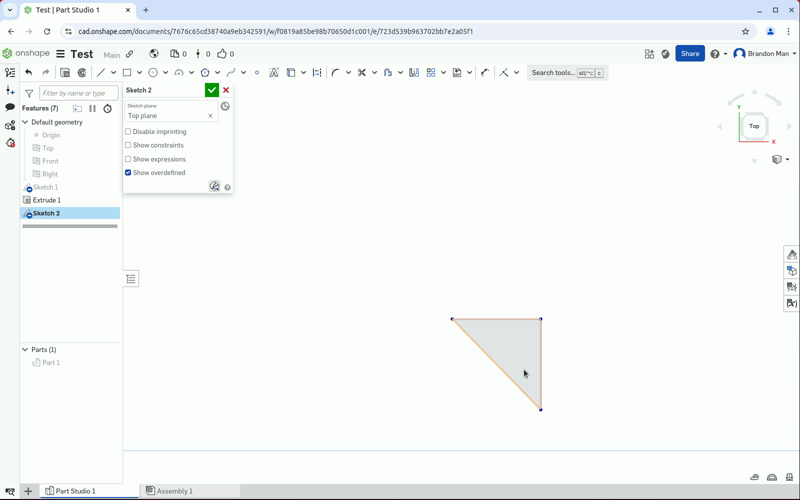
scroll(6)
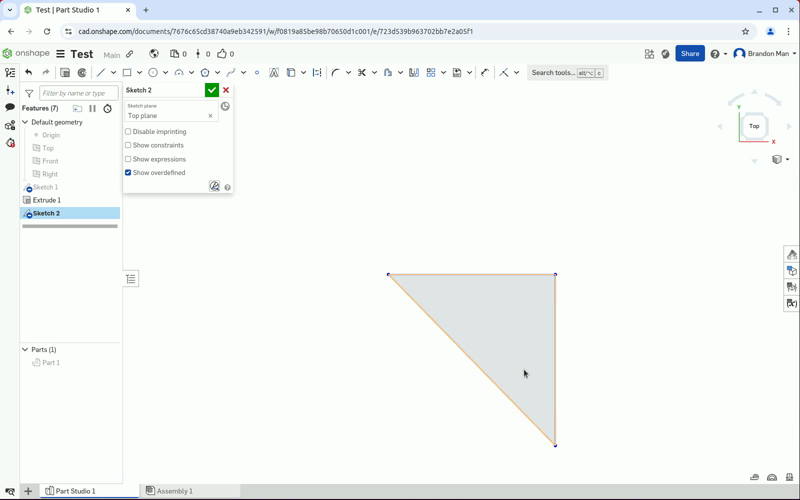
scroll(6)
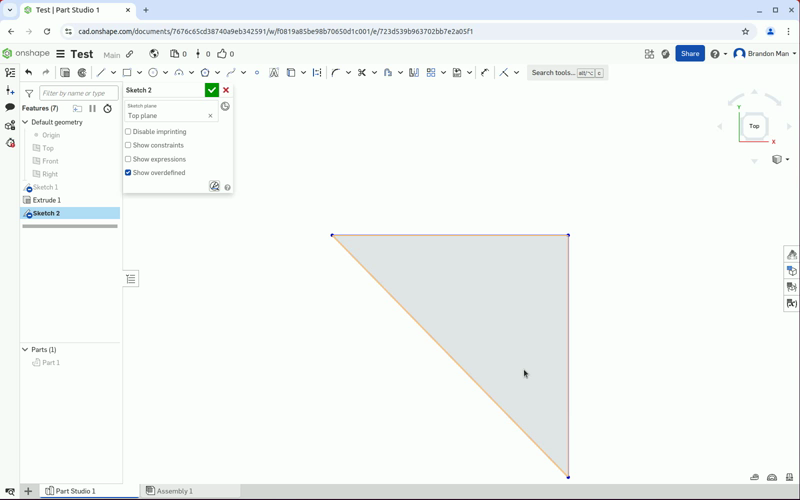
scroll(6)
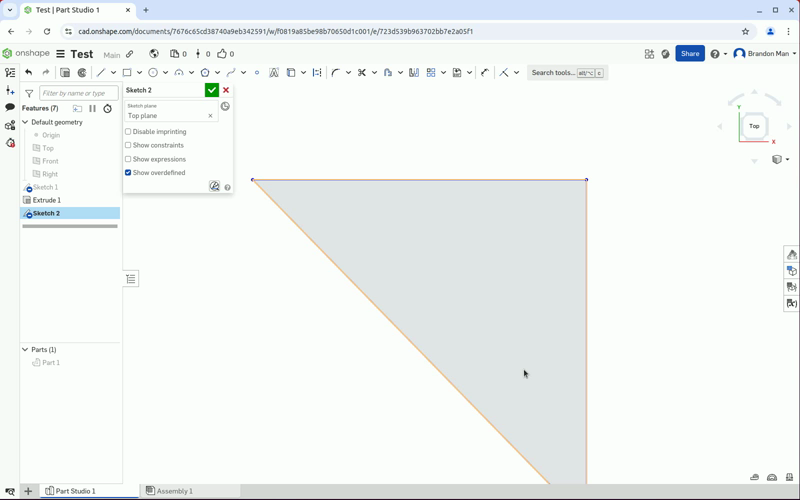
scroll(6)
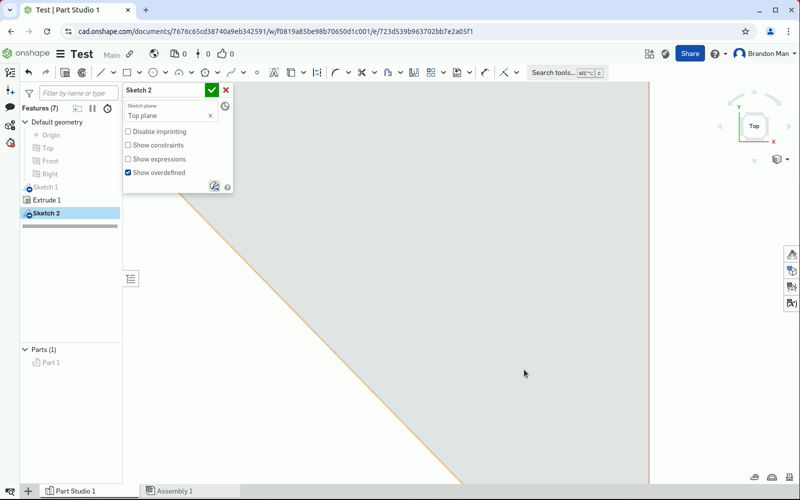
click(524, 369)
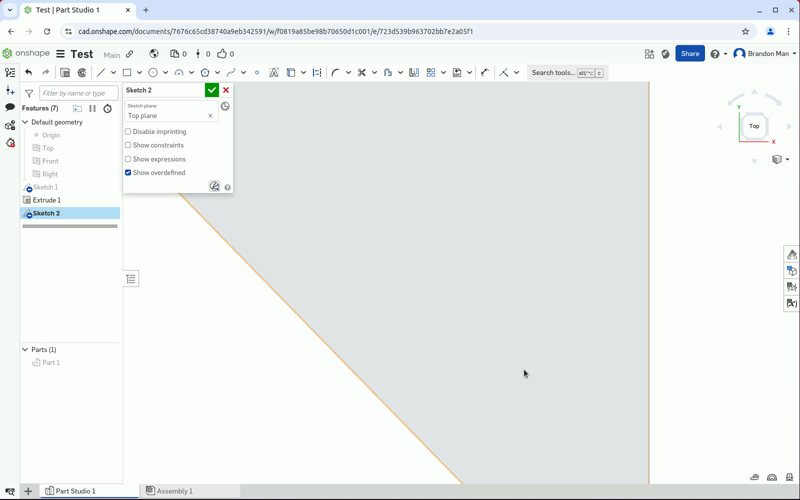
scroll(-6)
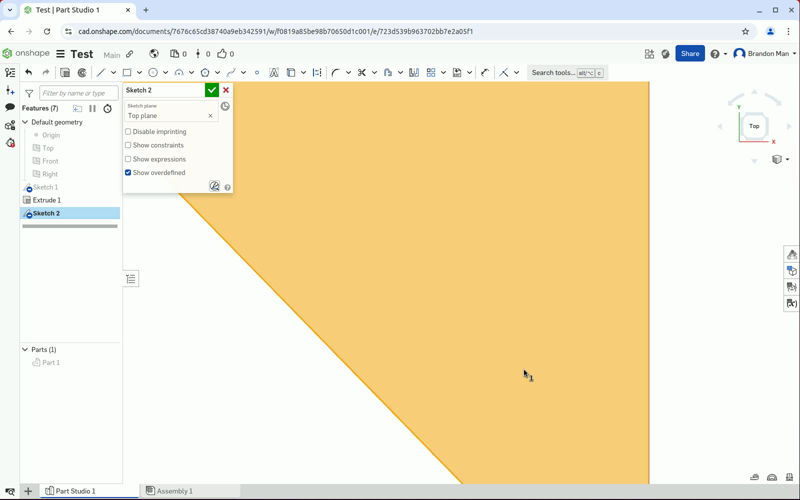
scroll(-6)
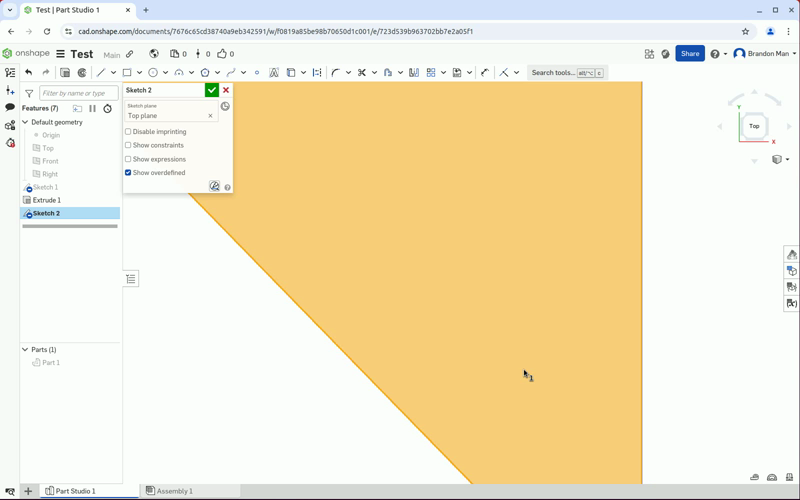
scroll(-6)
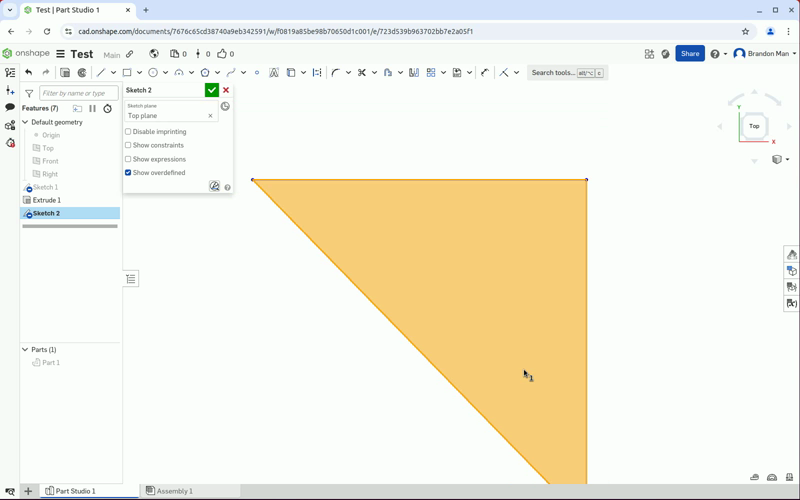
scroll(-6)
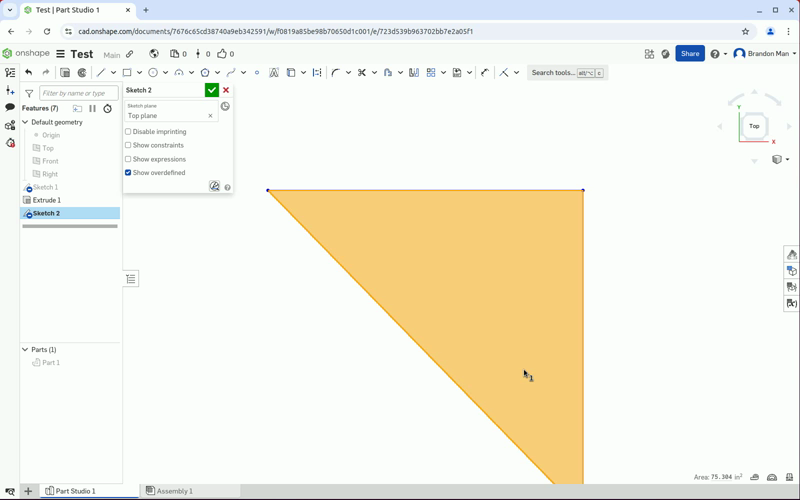
scroll(-6)
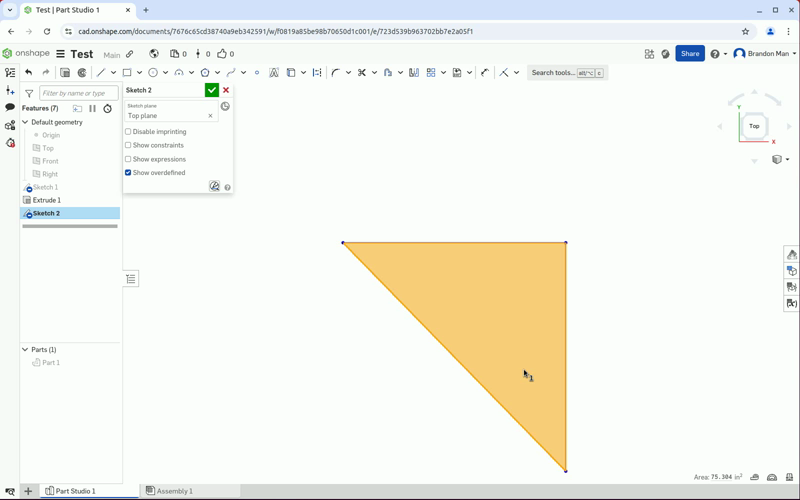
scroll(-6)
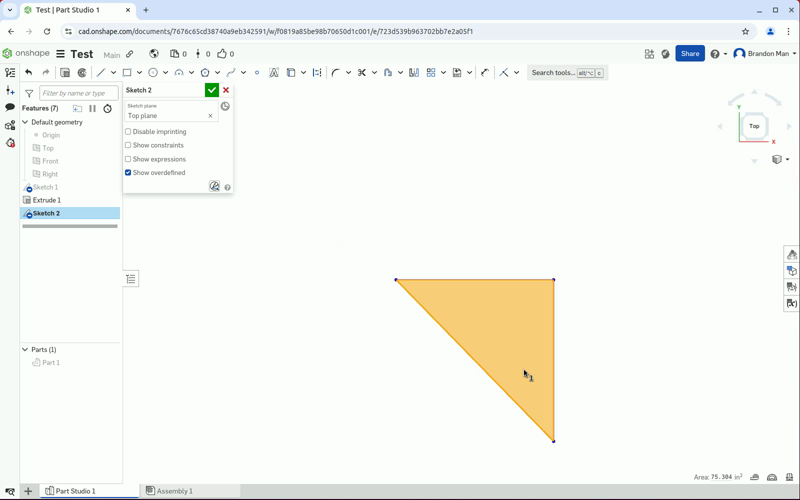
scroll(-6)
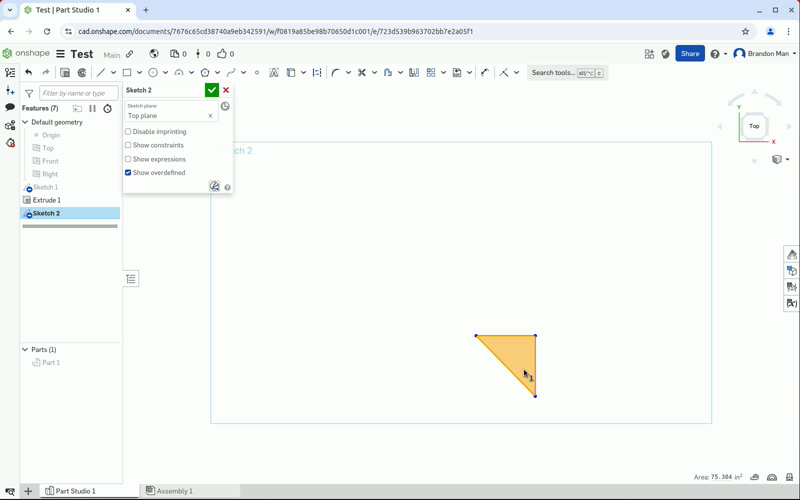
mouse_move(73, 352)
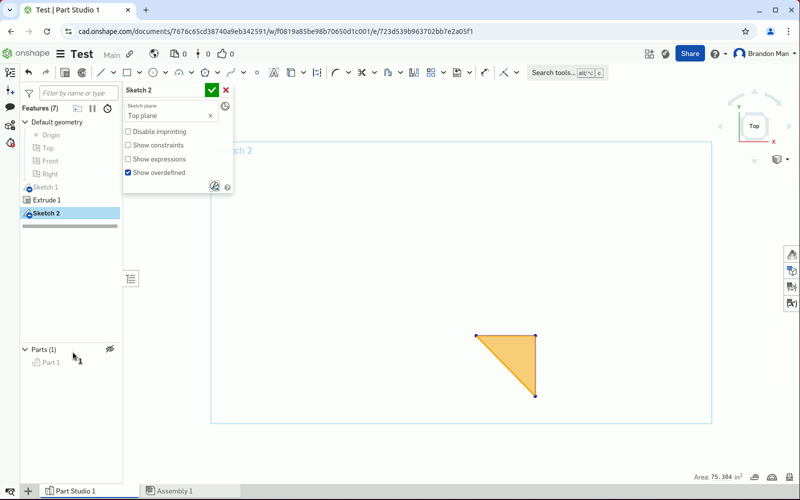
key(shift+y)
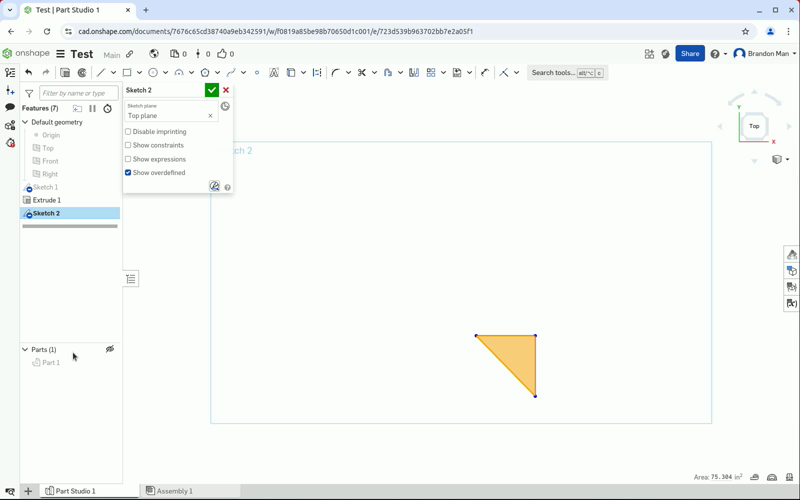
key(shift+e)
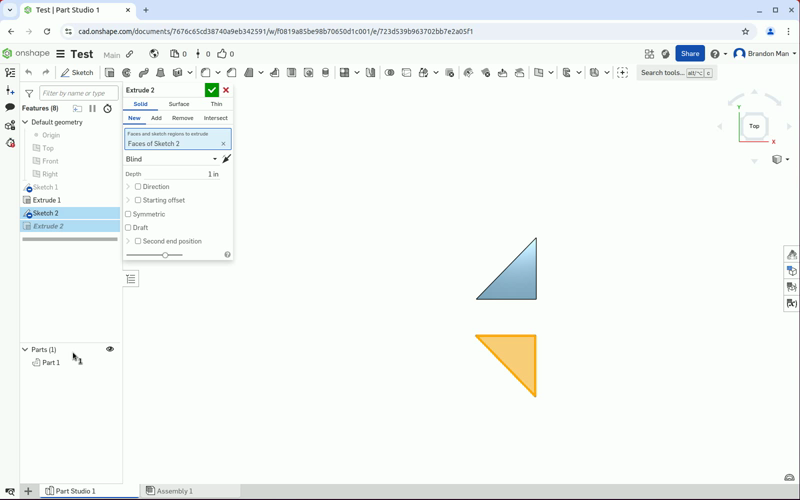
mouse_move(143, 106)
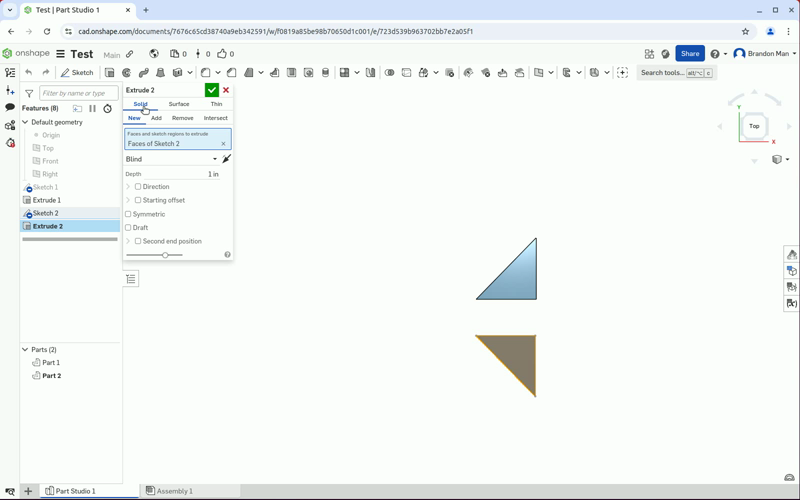
click(143, 106)
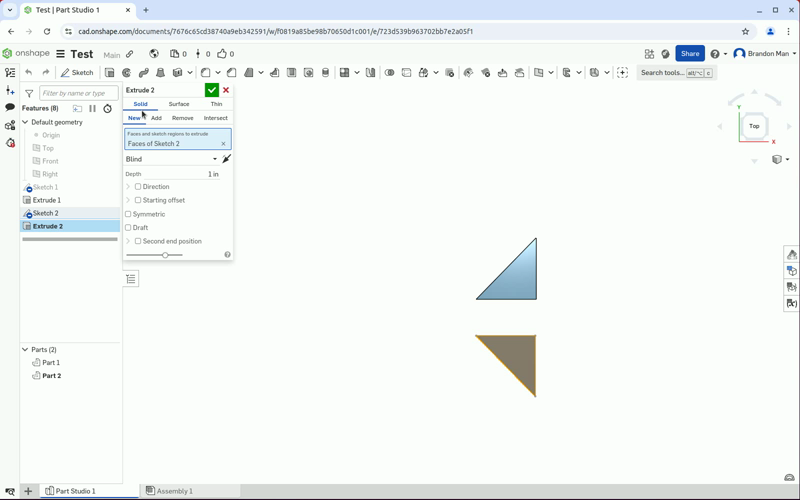
mouse_move(137, 120)
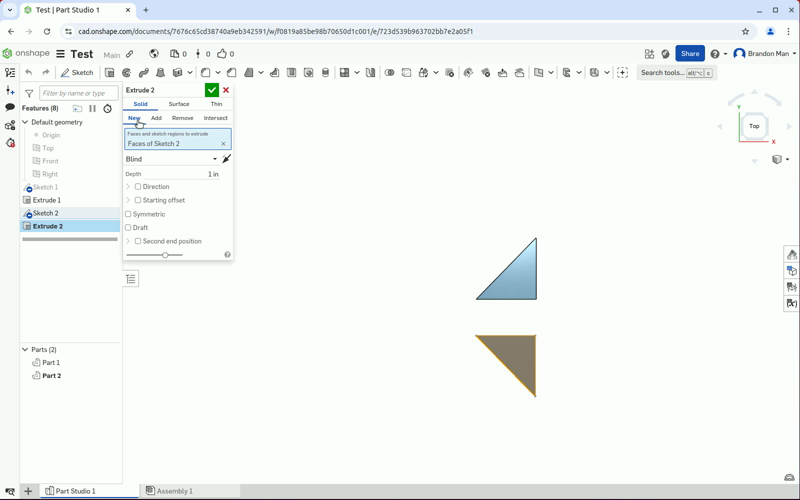
click(137, 120)
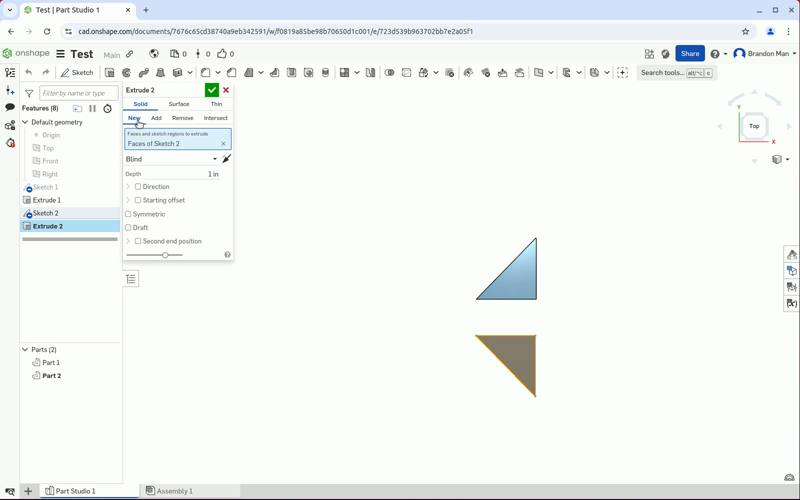
key(tab, 4)
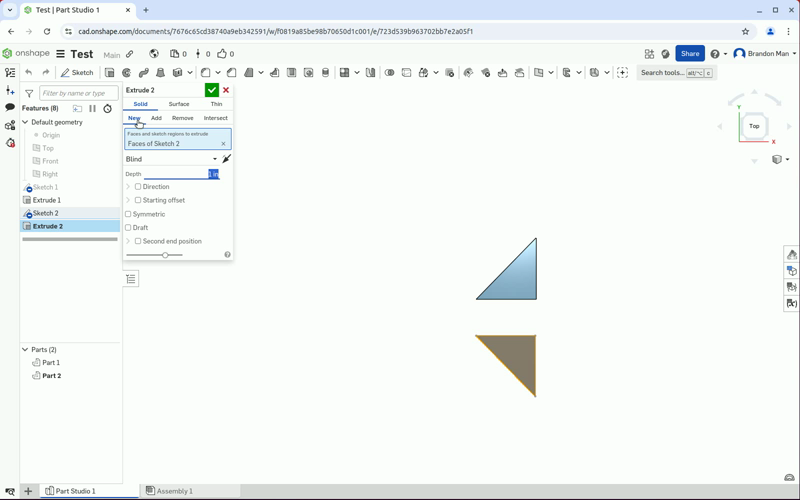
text(0.722)
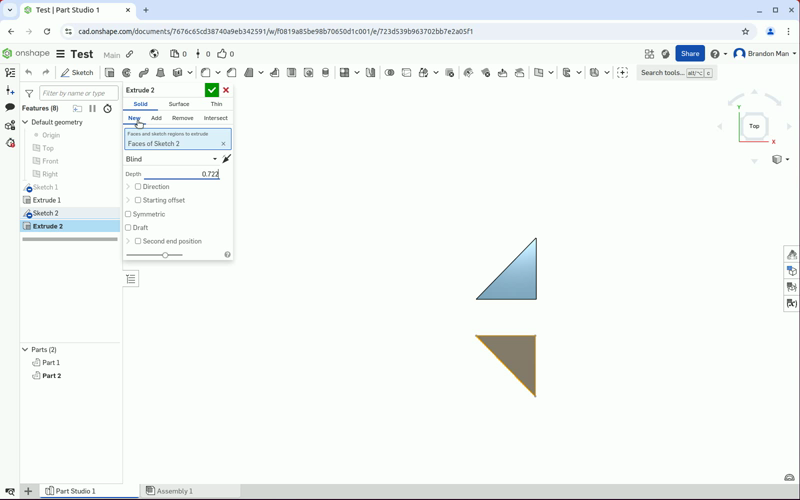
key(enter)
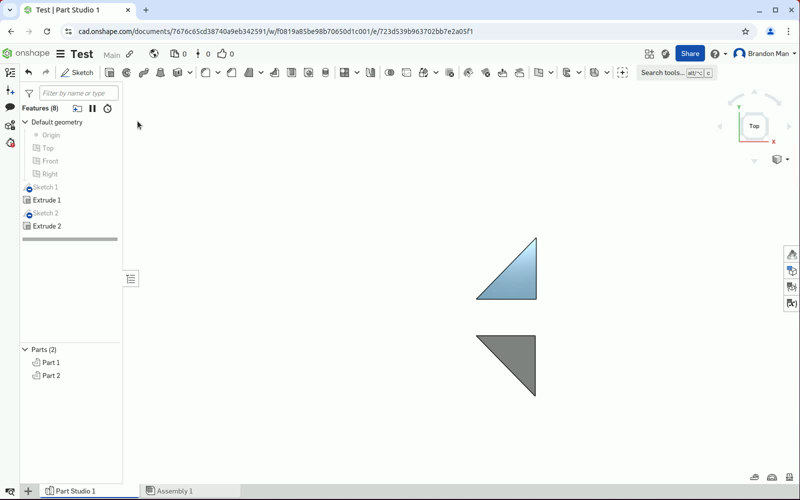
key(shift+h)
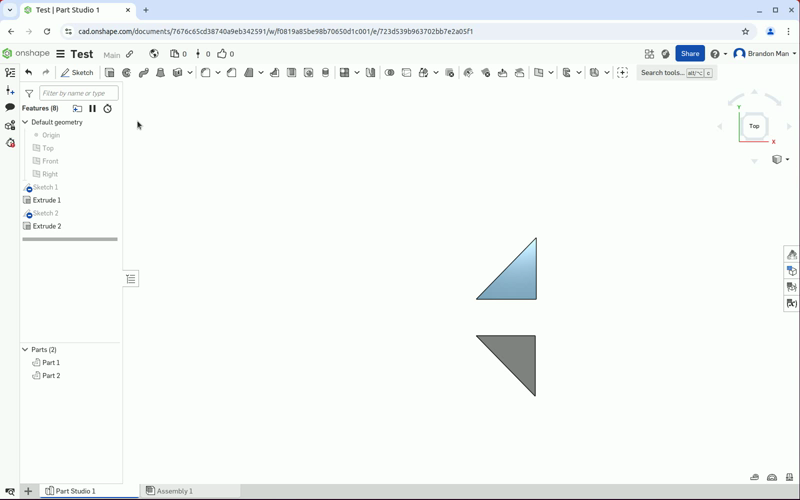
key(shift+h)
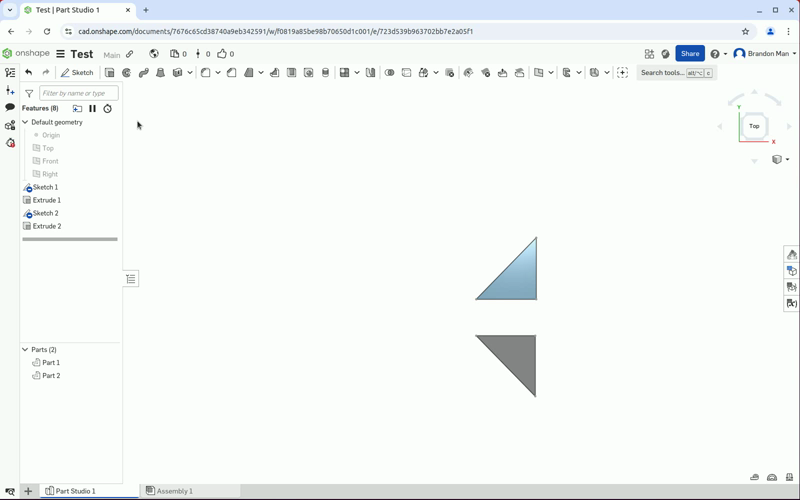
key(shift+7)
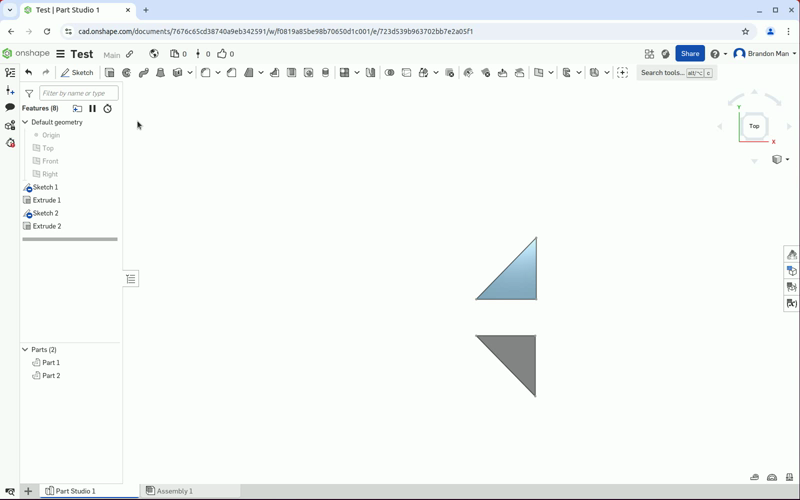
key(up, 3)
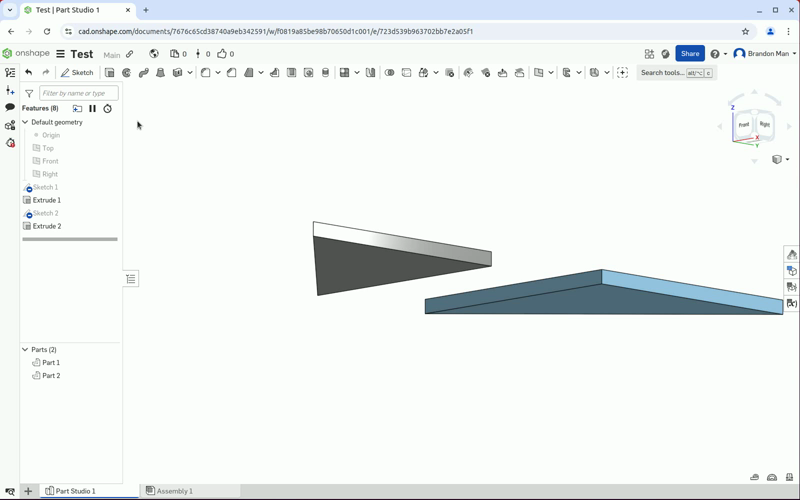
key(left, 3)
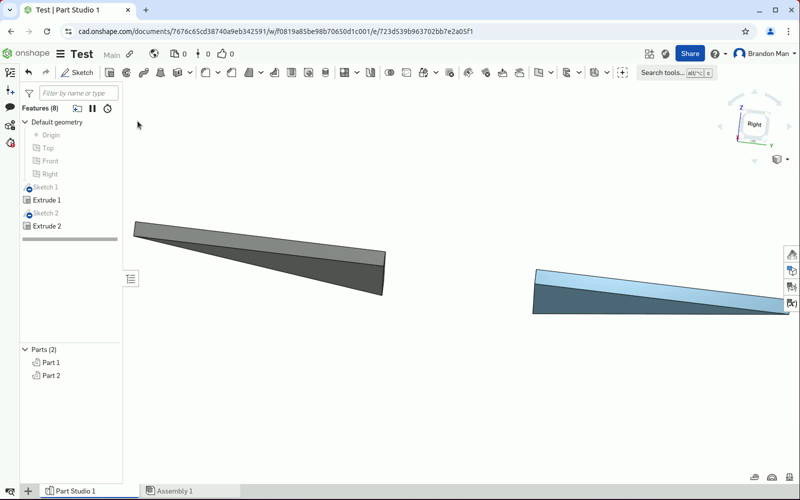
key(right, 3)
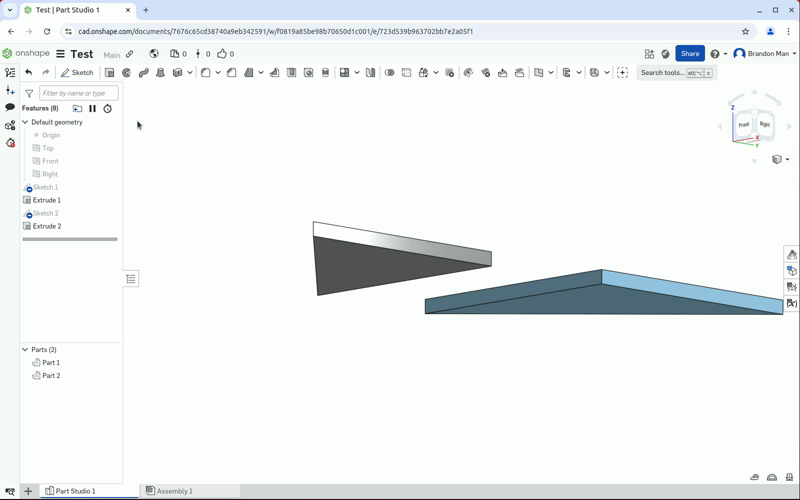
key(down, 3)
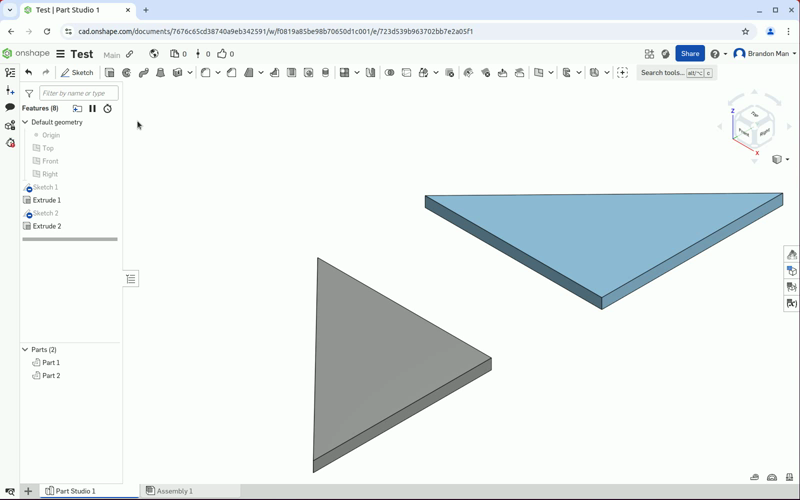
mouse_move(73, 189)
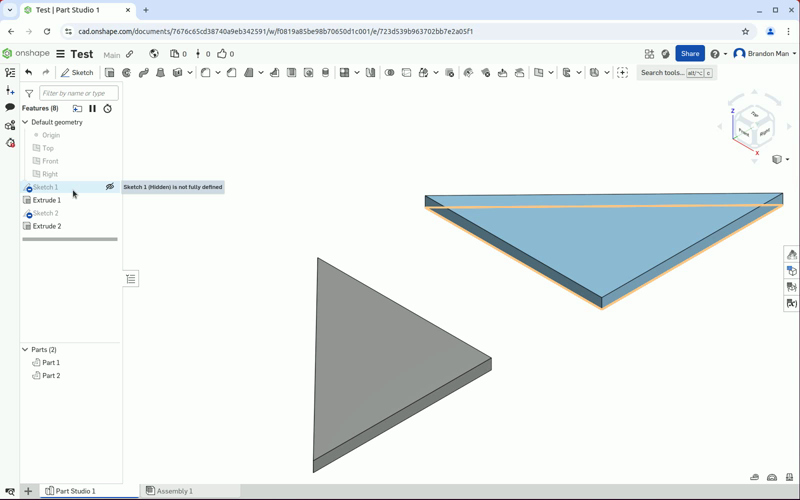
click(73, 189)